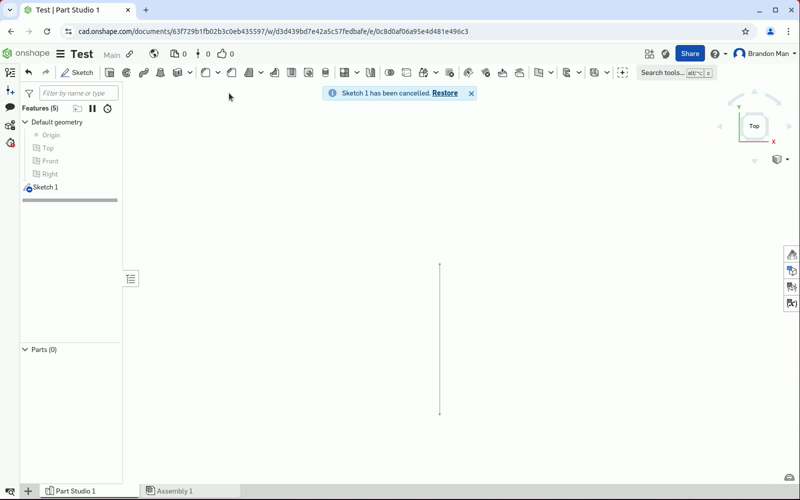
key(shift+h)
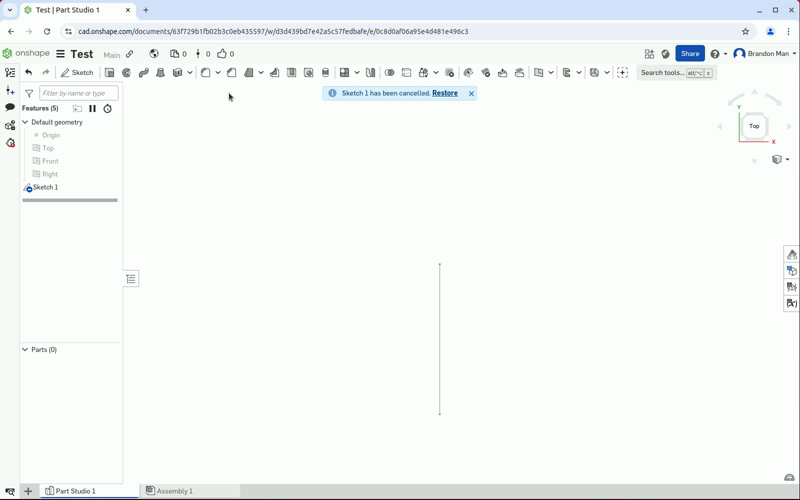
key(shift+s)
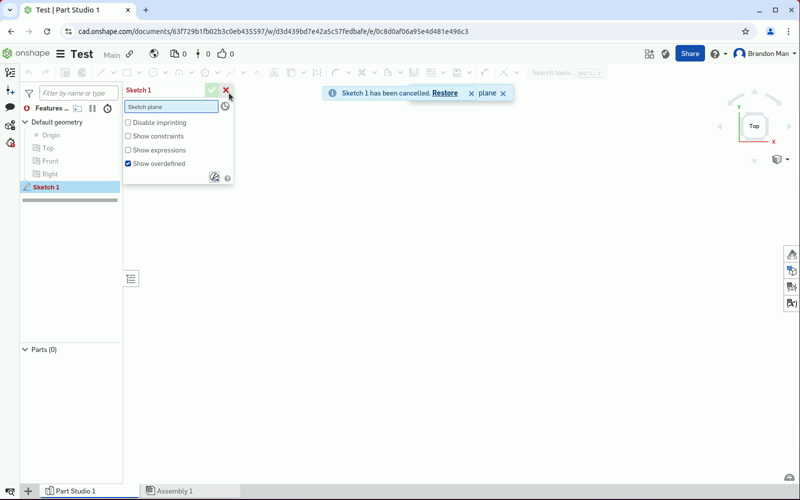
mouse_move(73, 150)
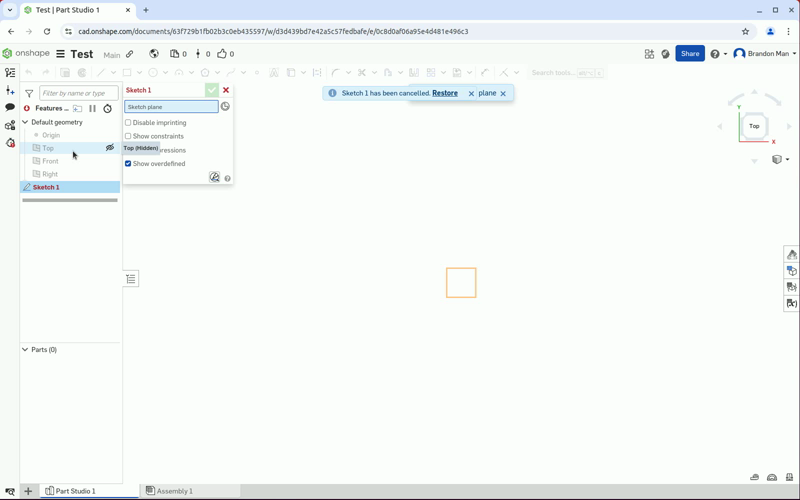
click(73, 150)
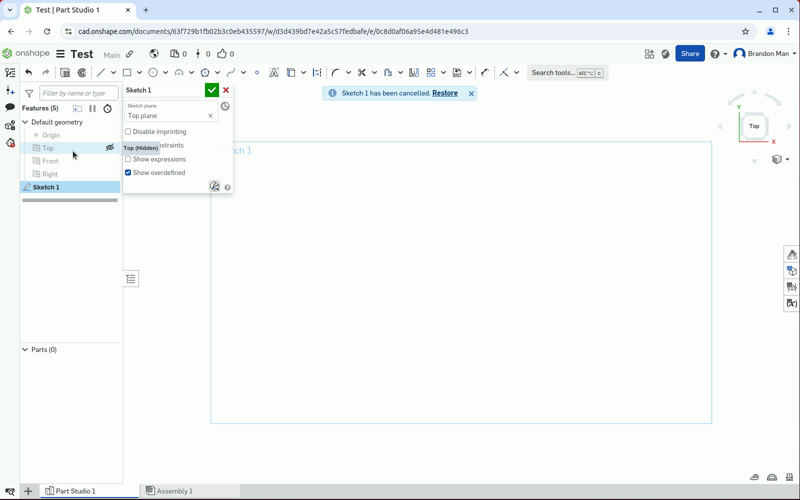
mouse_move(73, 352)
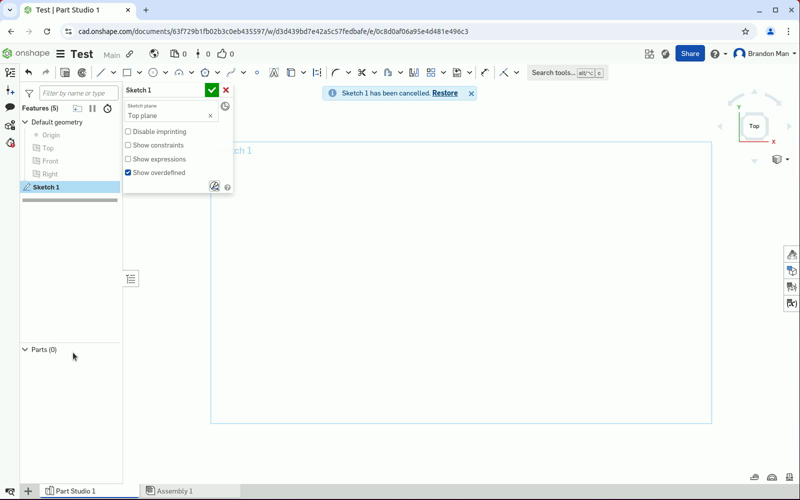
key(y)
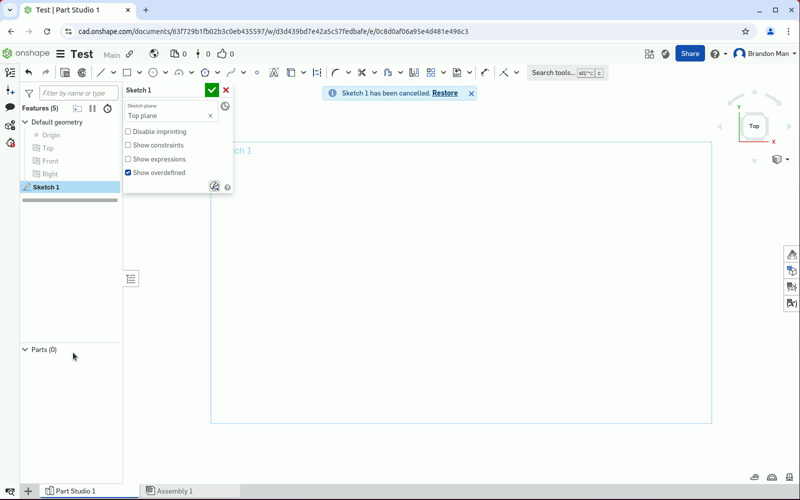
key(a)
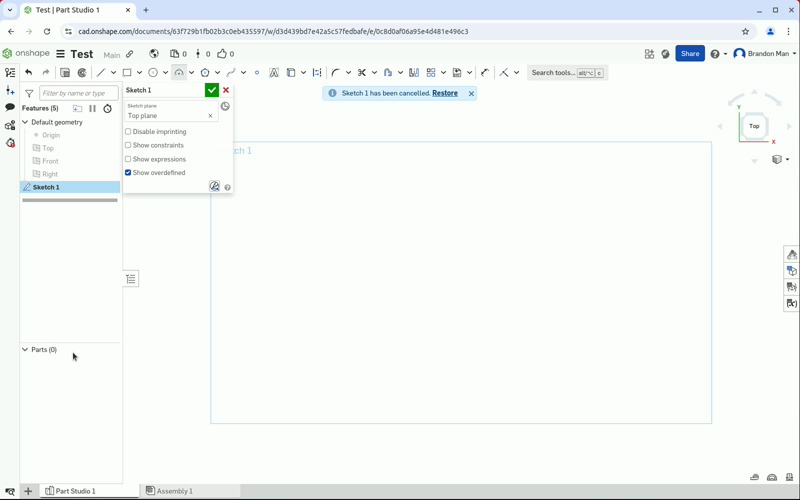
key_down(shift)
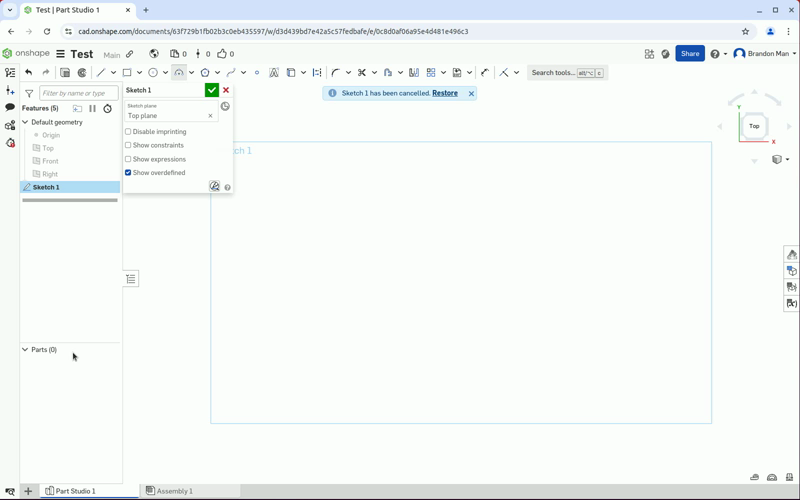
mouse_move(348, 337)
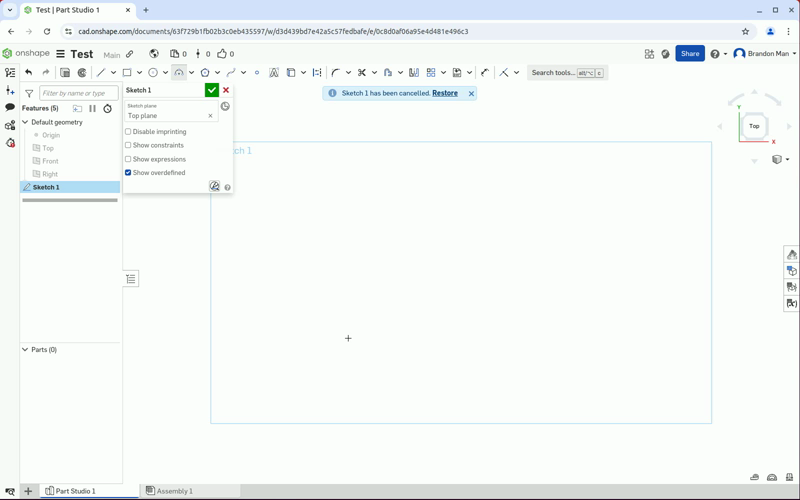
click(348, 337)
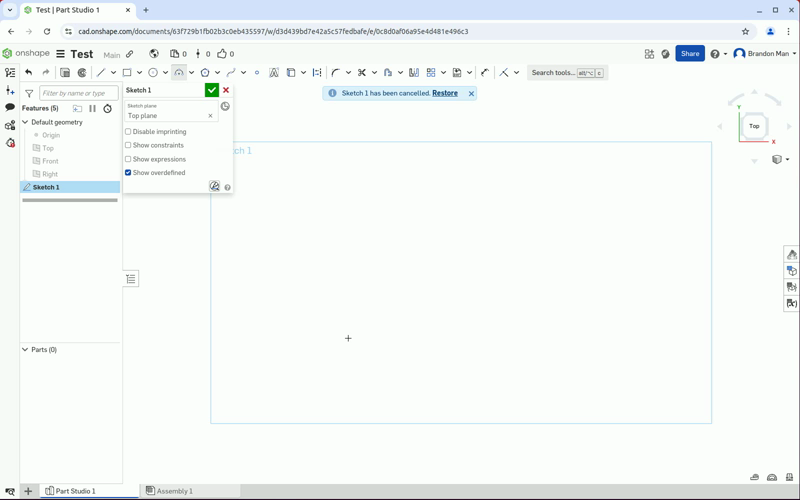
key_up(shift)
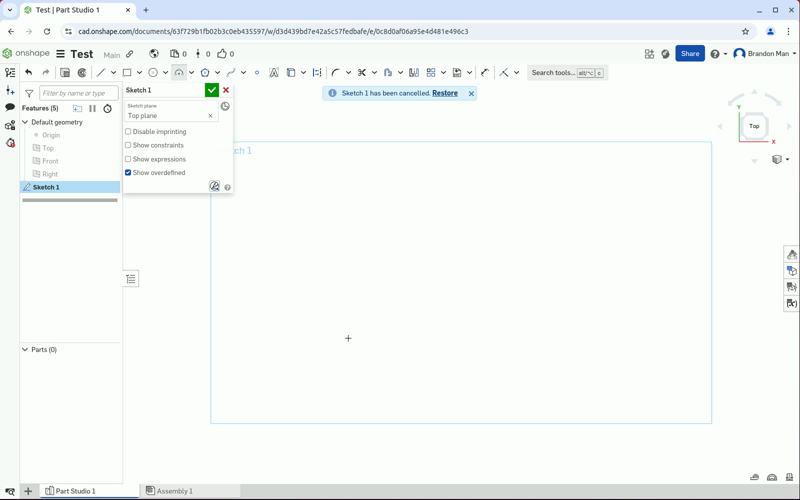
key_down(shift)
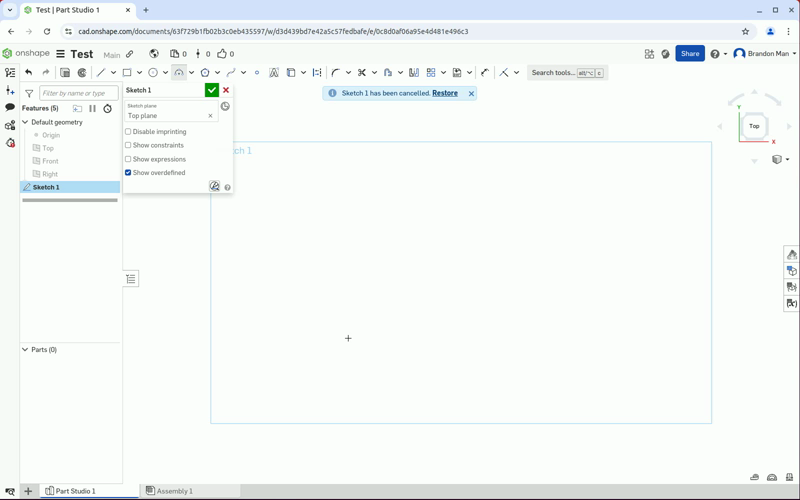
mouse_move(359, 348)
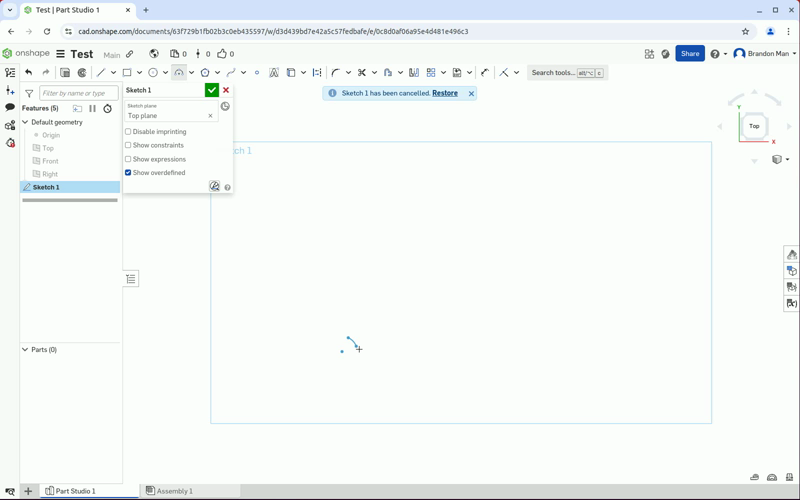
click(359, 348)
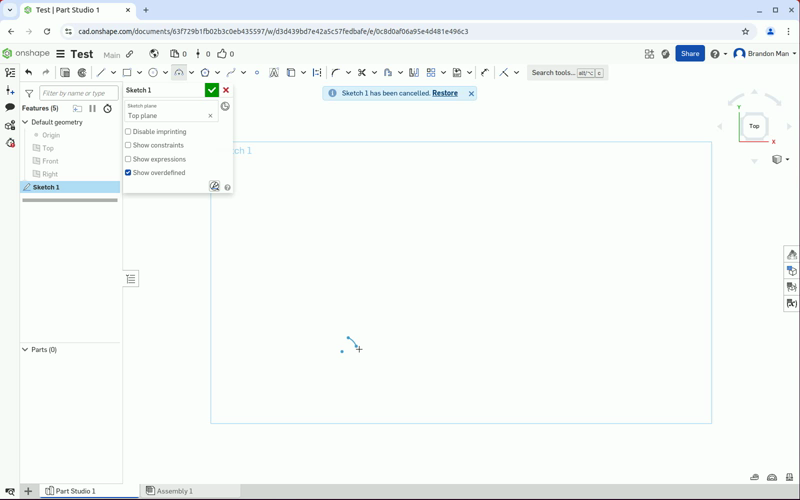
mouse_move(351, 345)
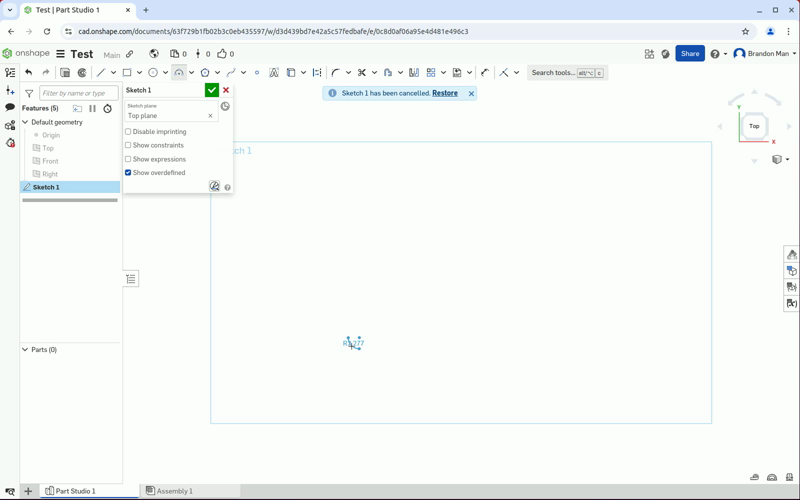
click(351, 345)
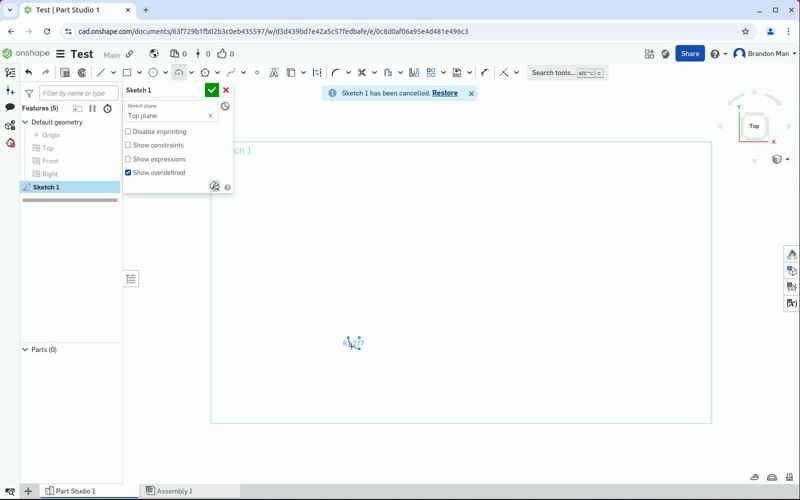
key_up(shift)
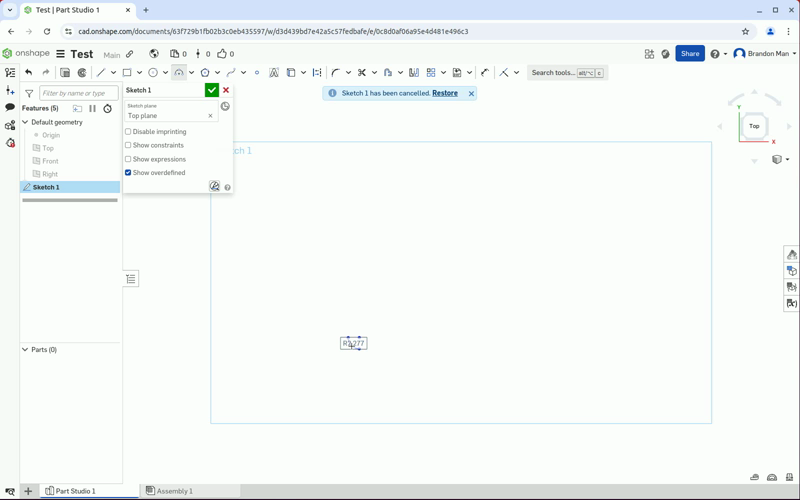
key(esc)
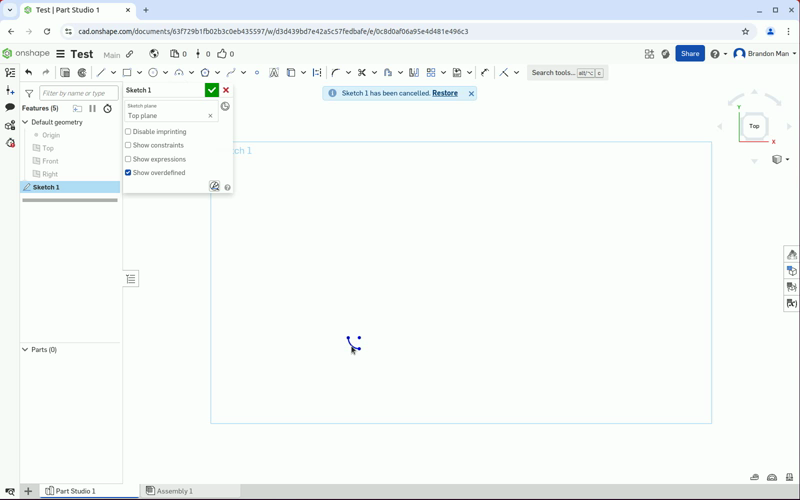
key(l)
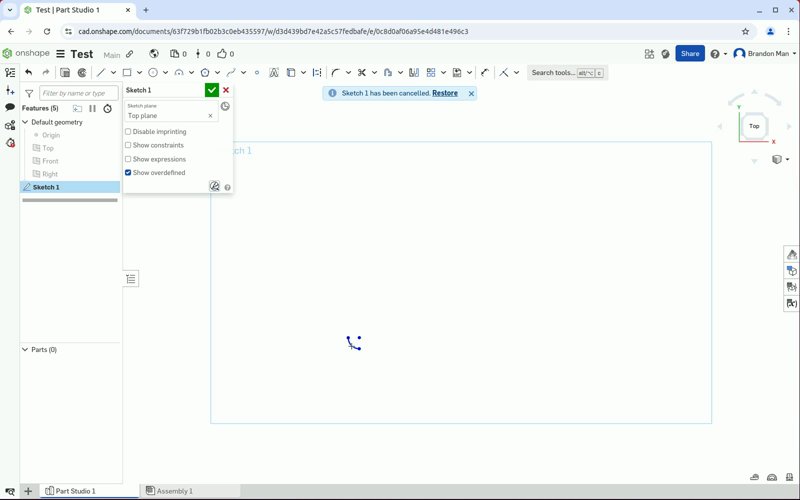
mouse_move(359, 348)
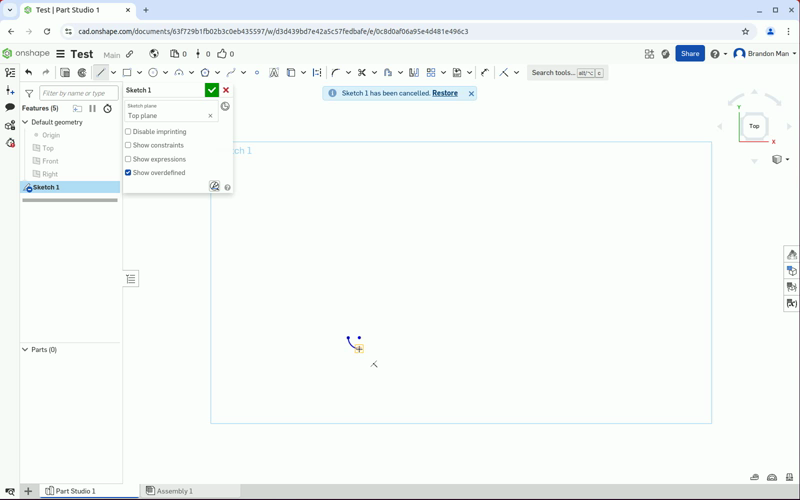
click(359, 348)
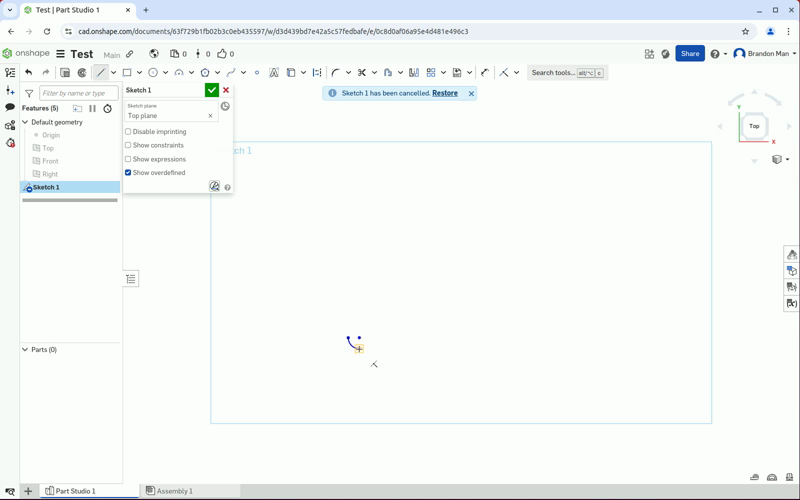
key_down(shift)
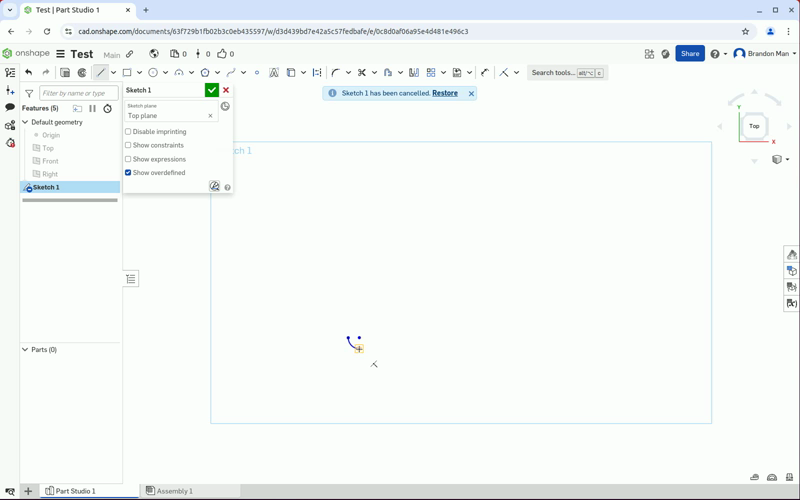
mouse_move(519, 348)
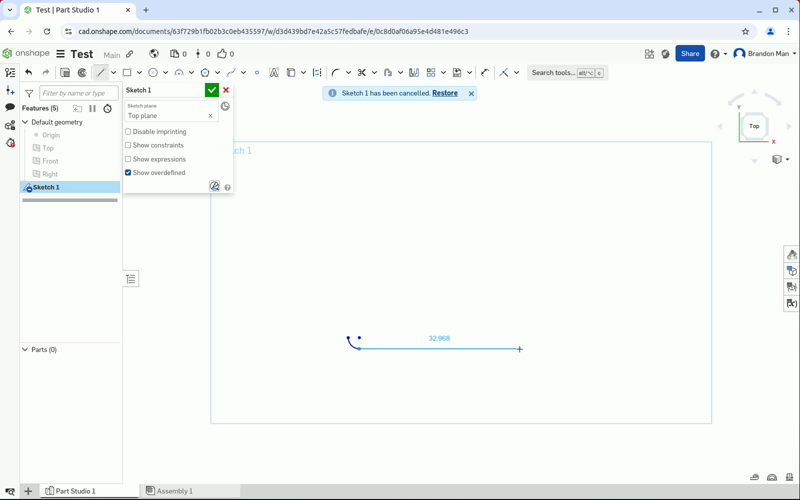
click(519, 348)
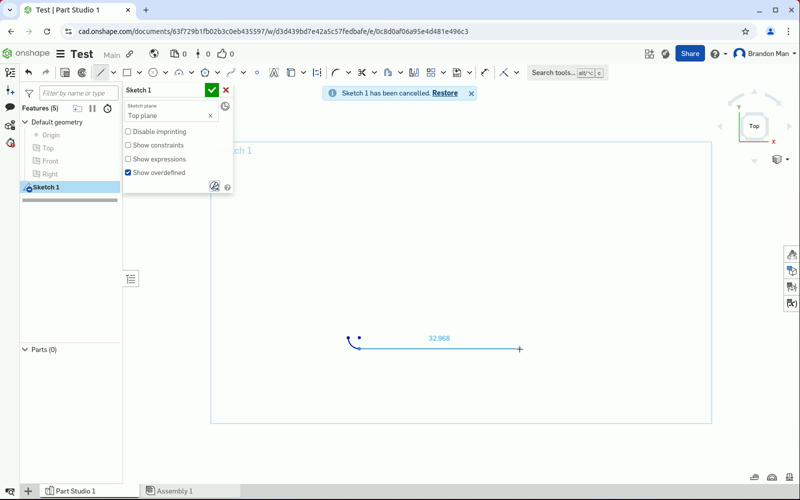
key_up(shift)
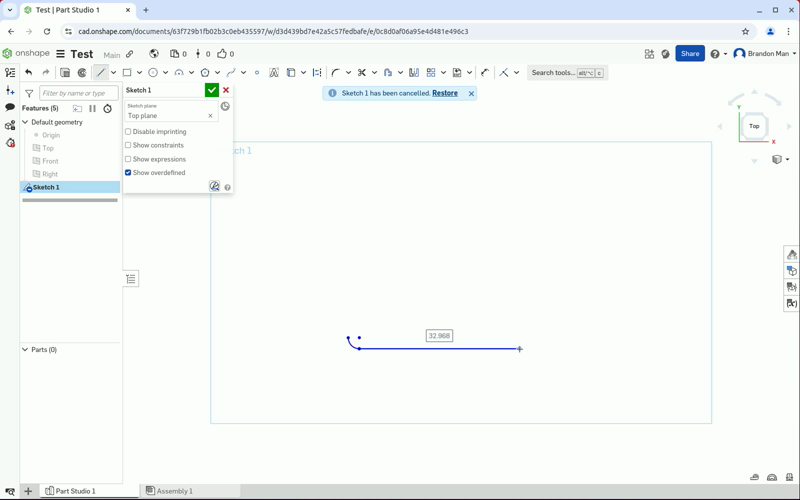
key_down(shift)
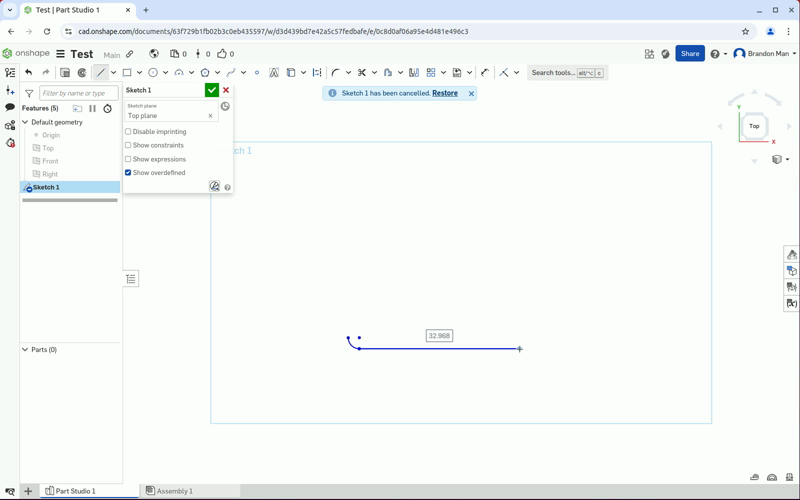
mouse_move(519, 216)
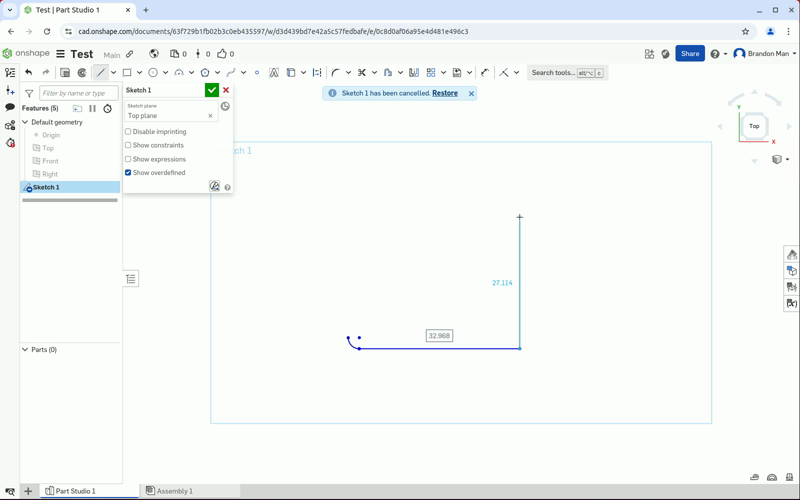
click(519, 216)
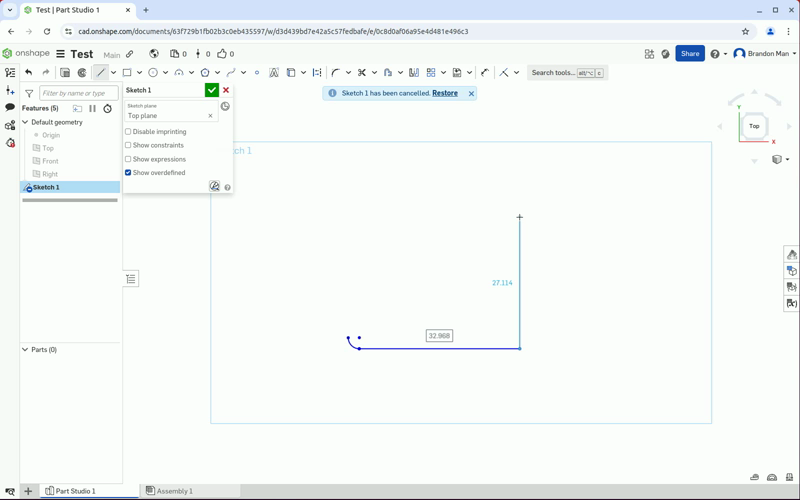
key_up(shift)
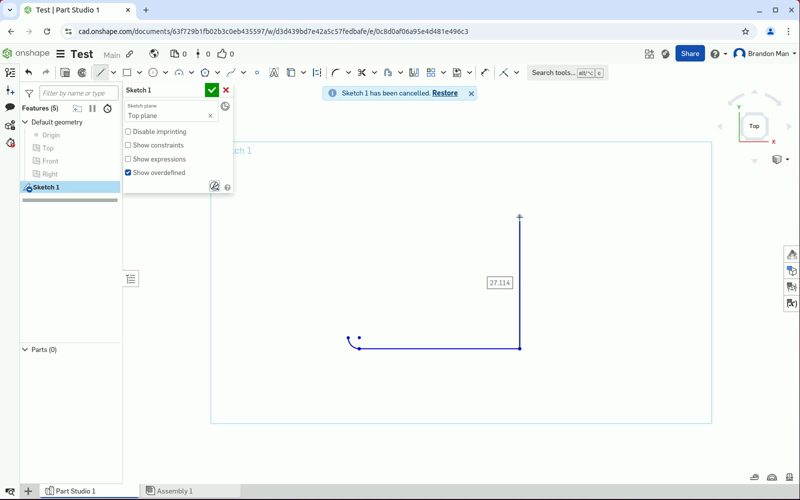
key_down(shift)
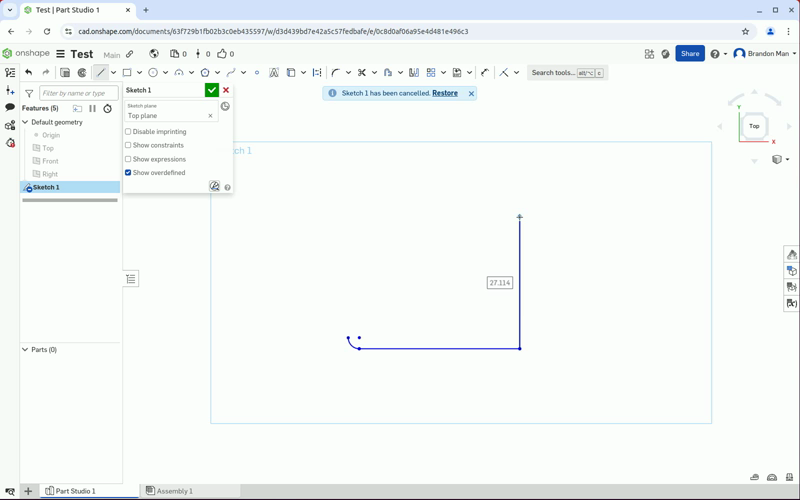
mouse_move(359, 216)
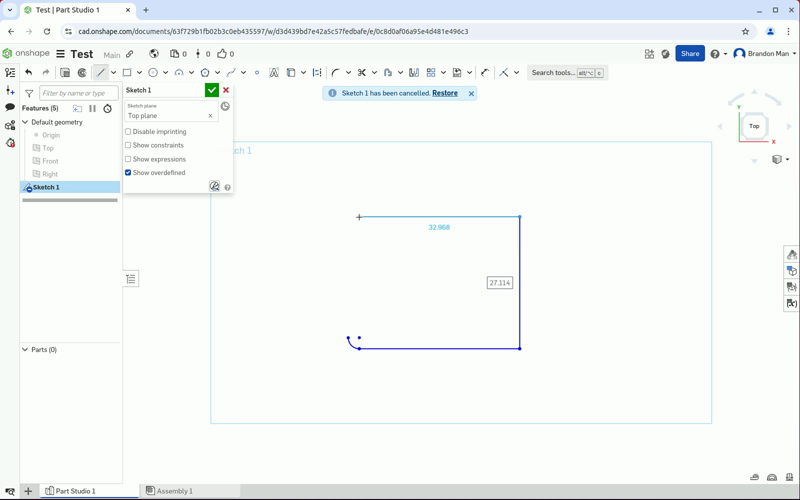
click(359, 216)
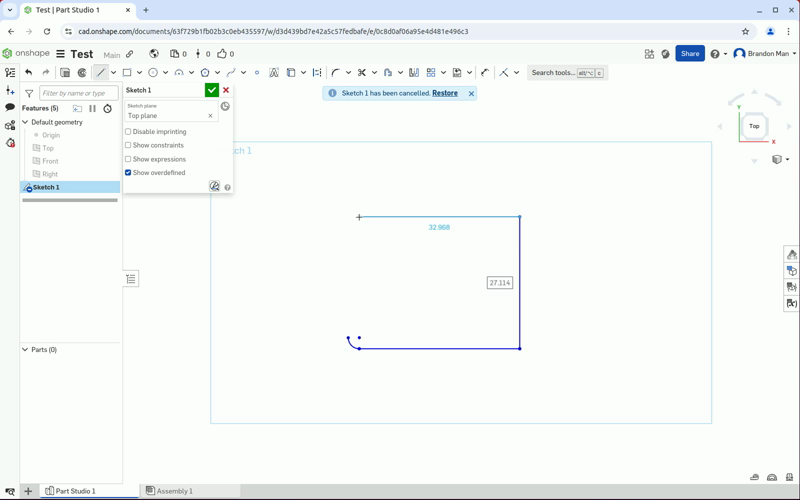
key_up(shift)
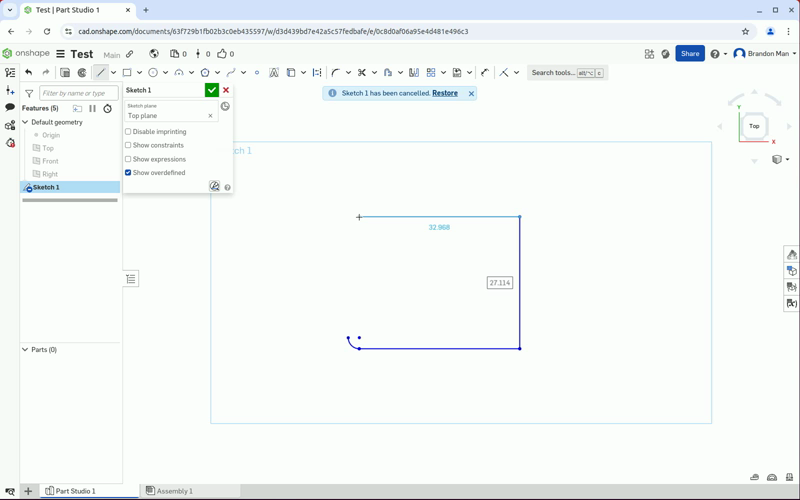
key(esc)
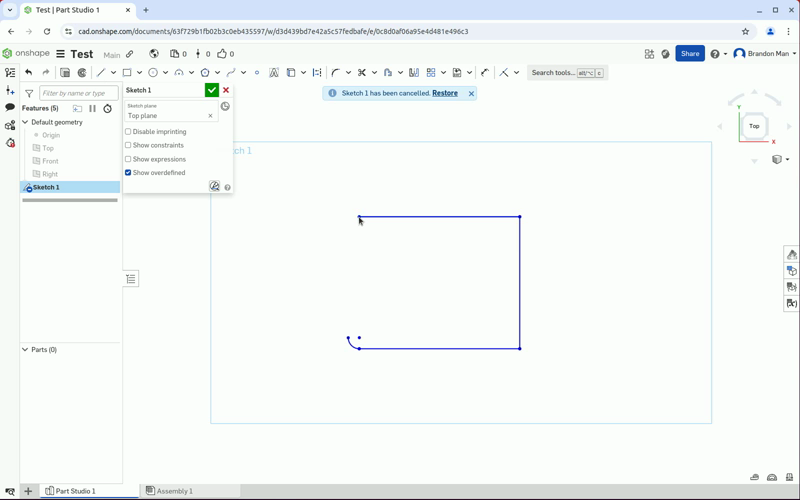
key(a)
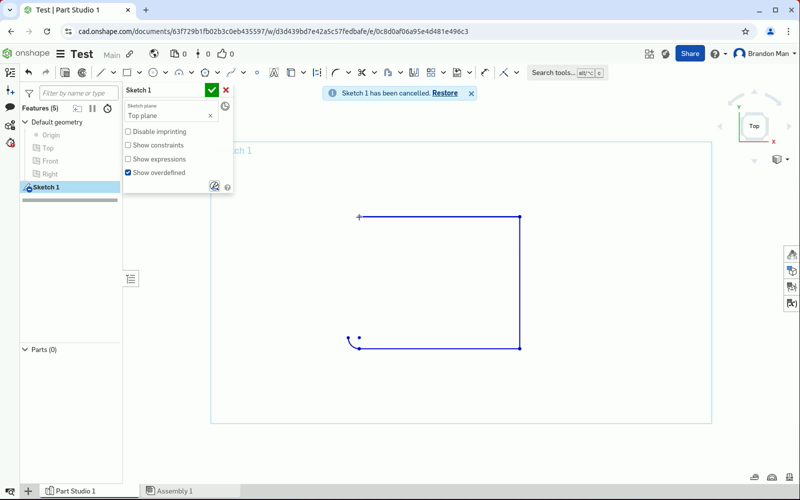
mouse_move(359, 216)
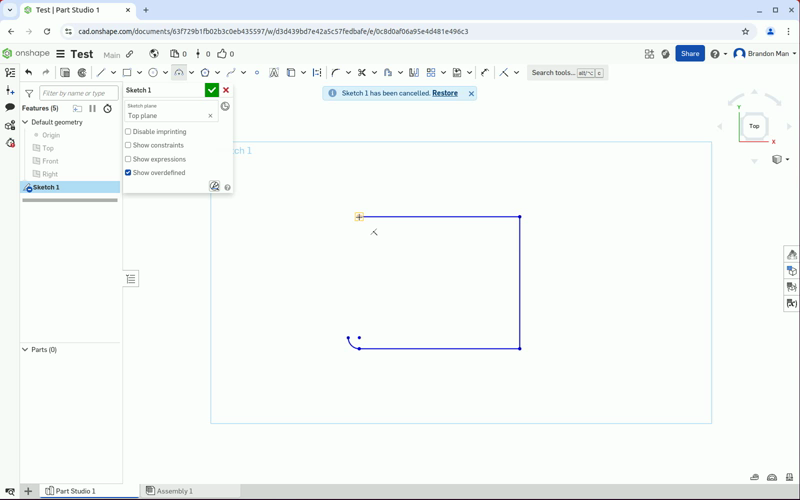
click(359, 216)
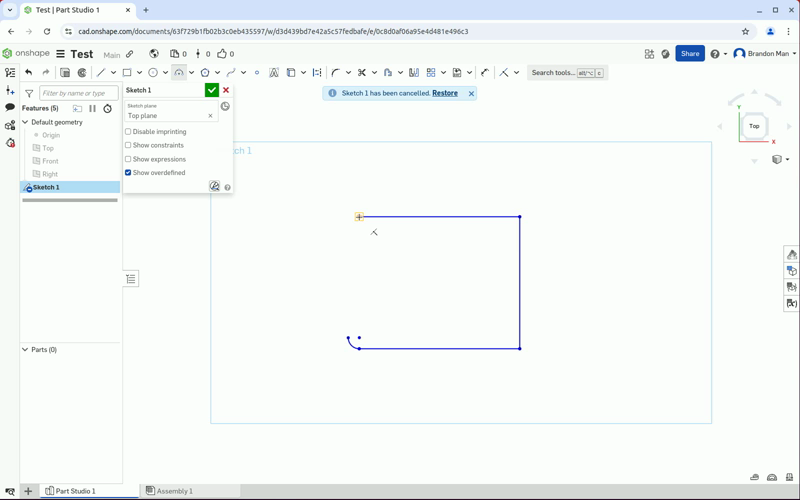
key_down(shift)
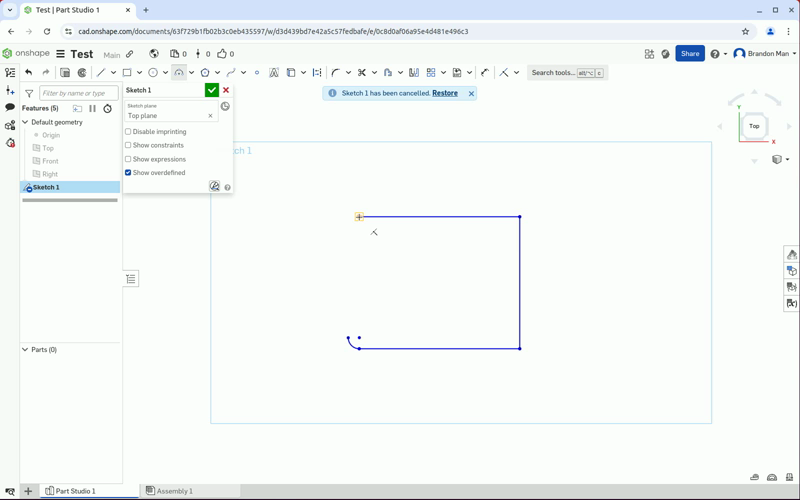
mouse_move(348, 225)
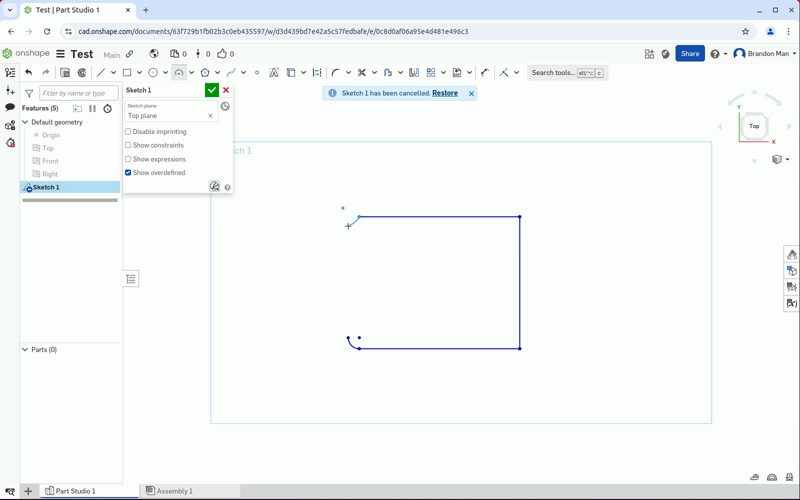
click(348, 225)
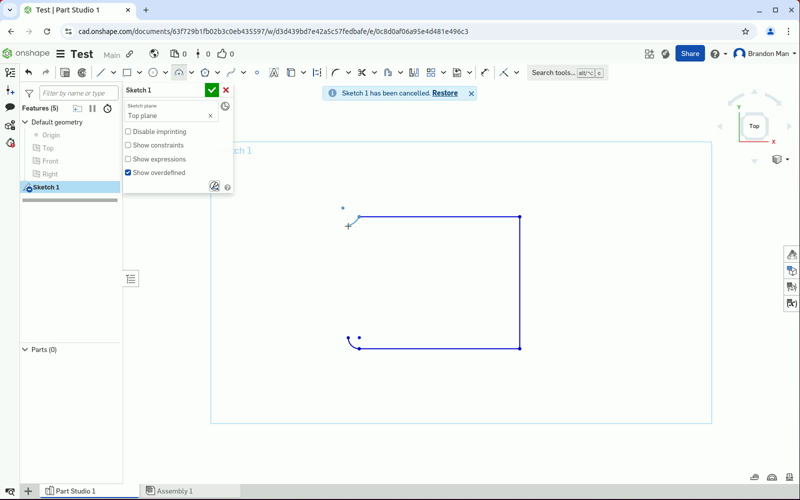
mouse_move(351, 219)
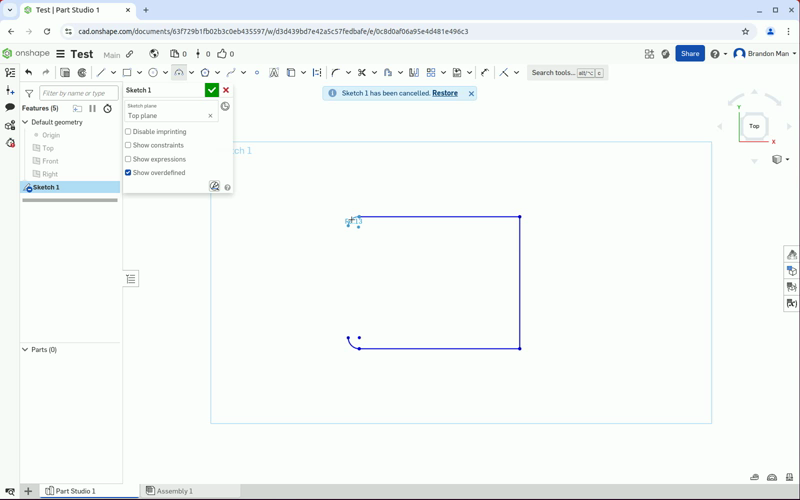
click(351, 219)
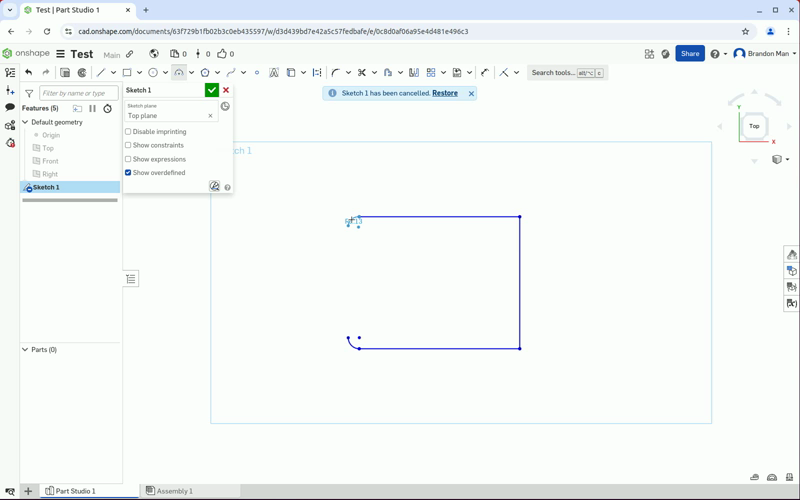
key_up(shift)
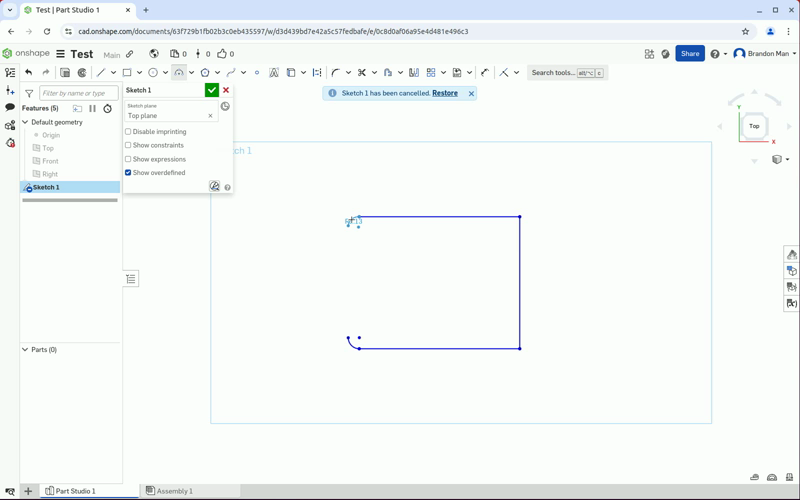
key(esc)
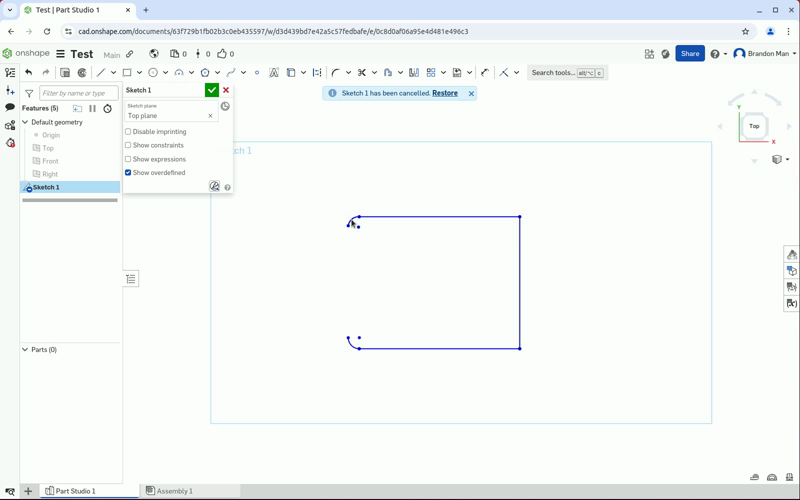
key(l)
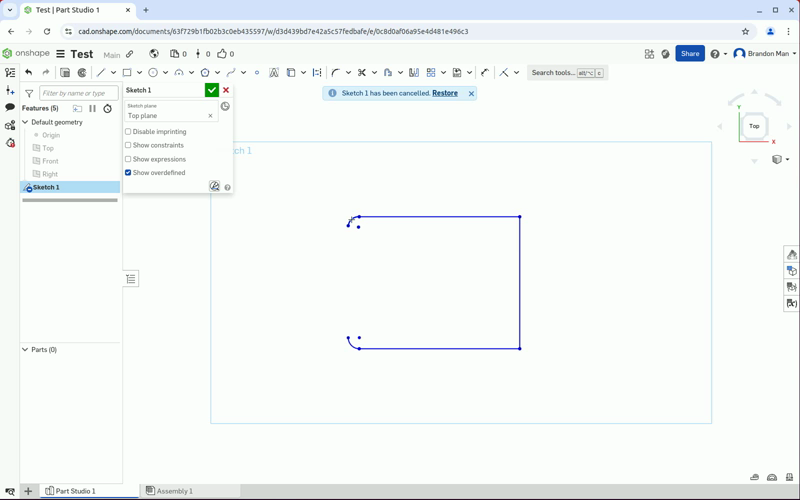
mouse_move(348, 225)
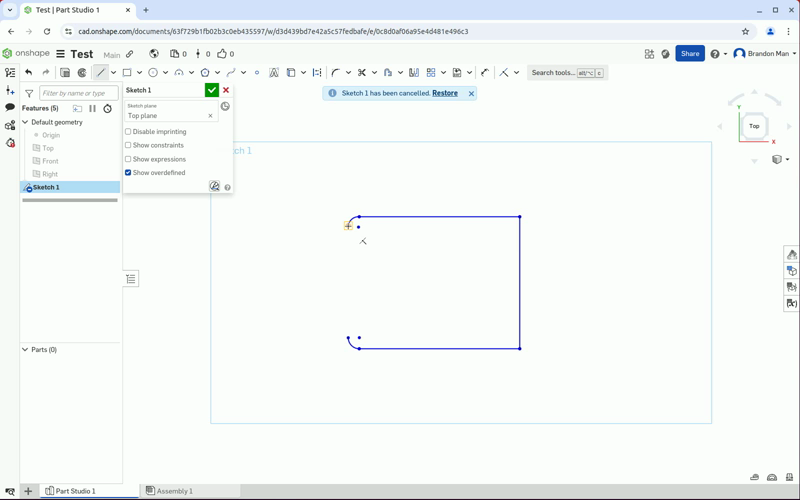
click(348, 225)
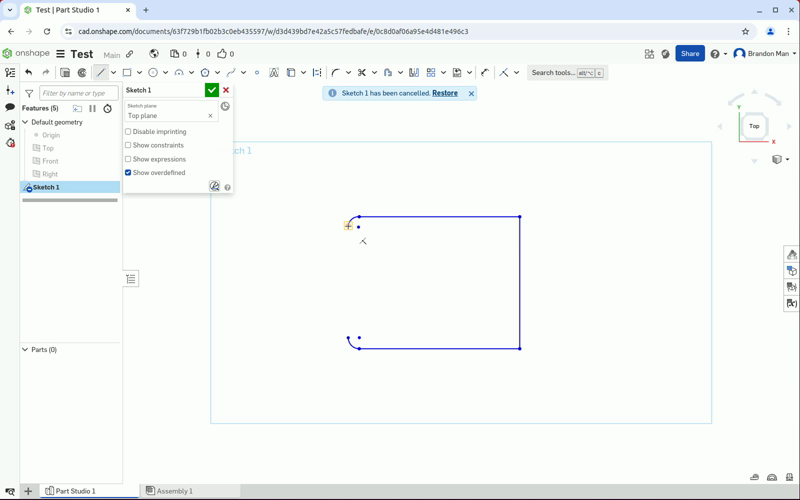
key_down(shift)
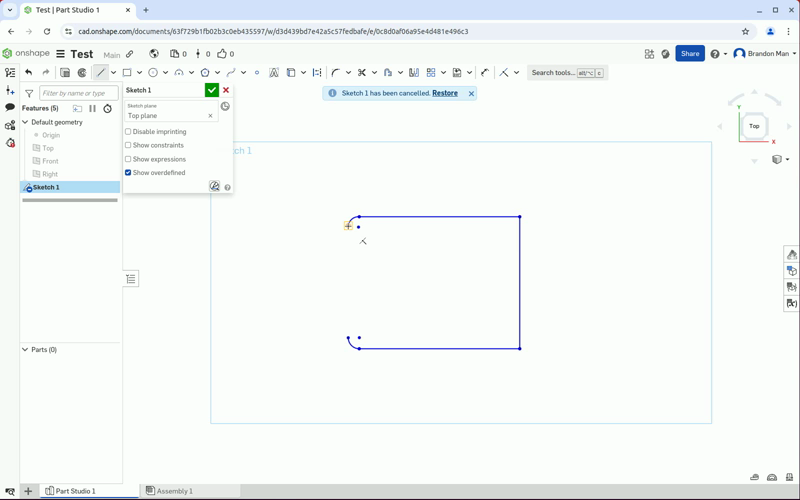
mouse_move(348, 337)
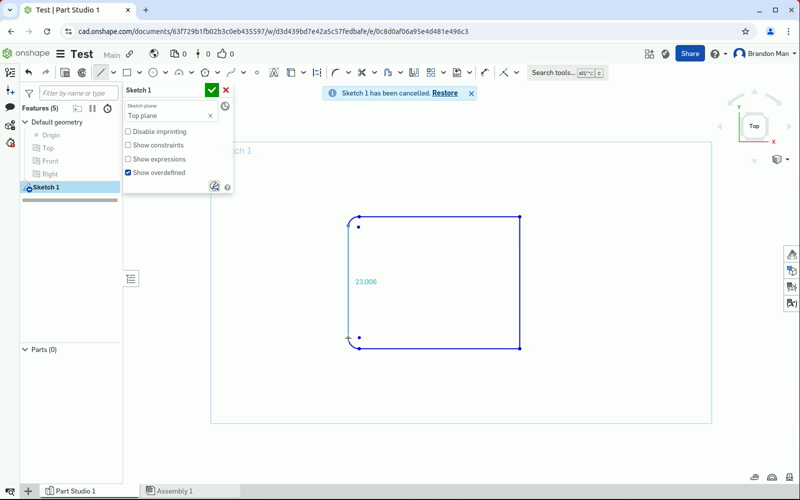
key_up(shift)
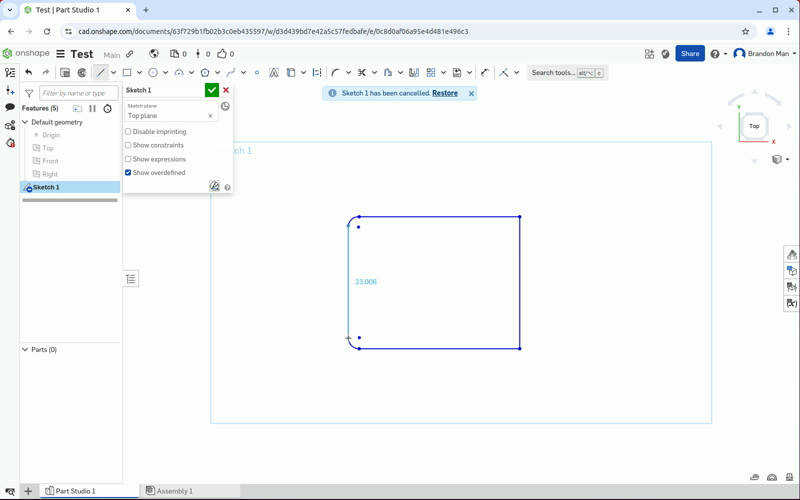
click(348, 337)
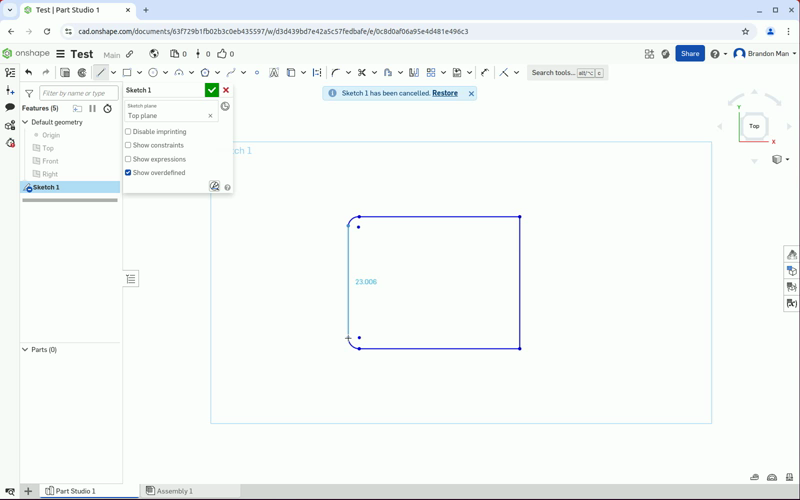
key(esc)
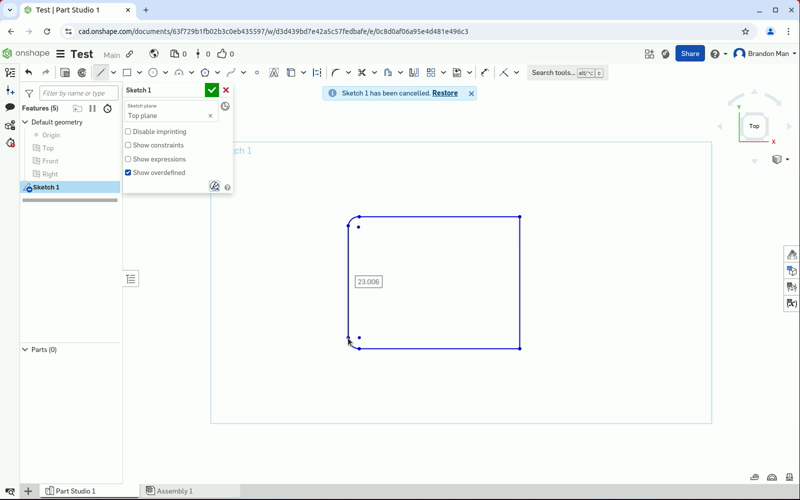
mouse_move(442, 245)
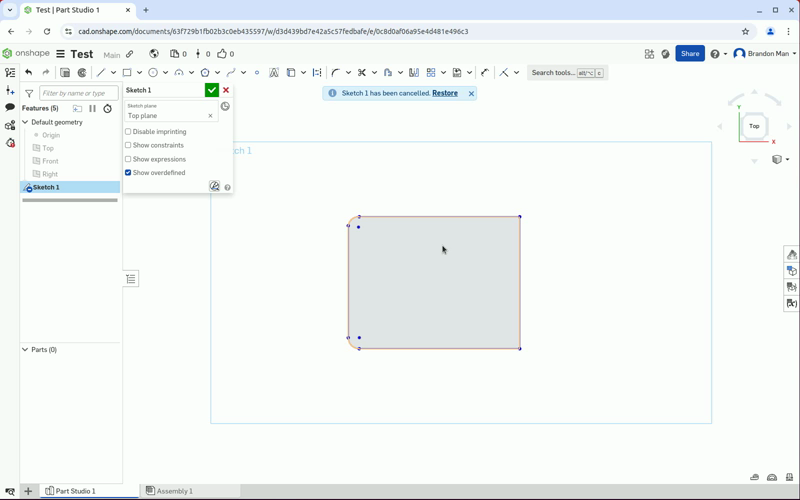
click(442, 245)
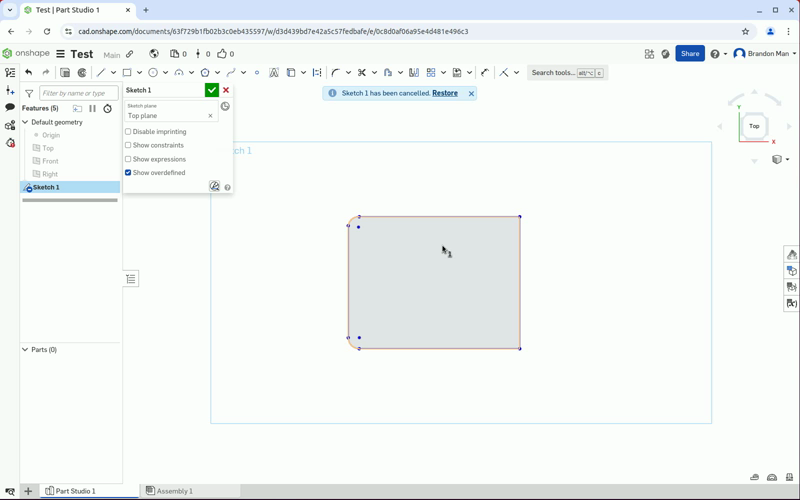
mouse_move(73, 352)
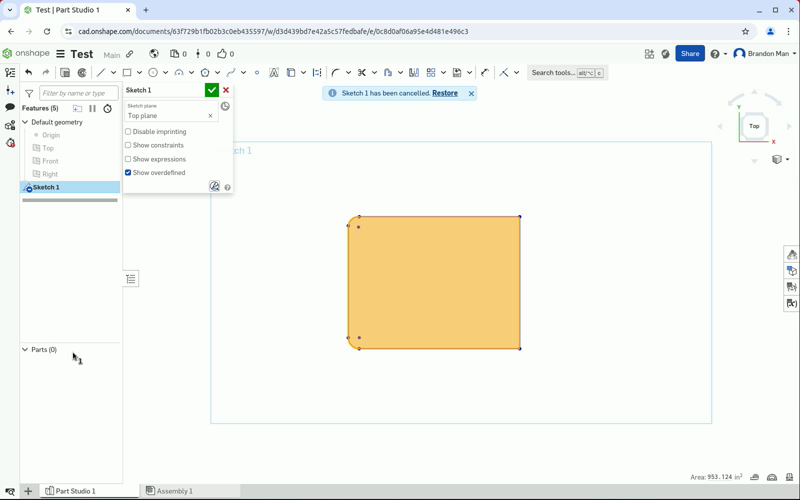
key(shift+y)
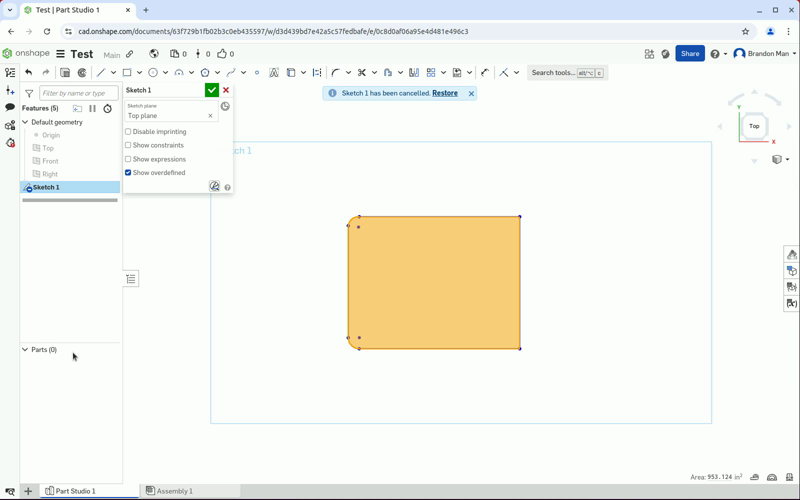
key(shift+e)
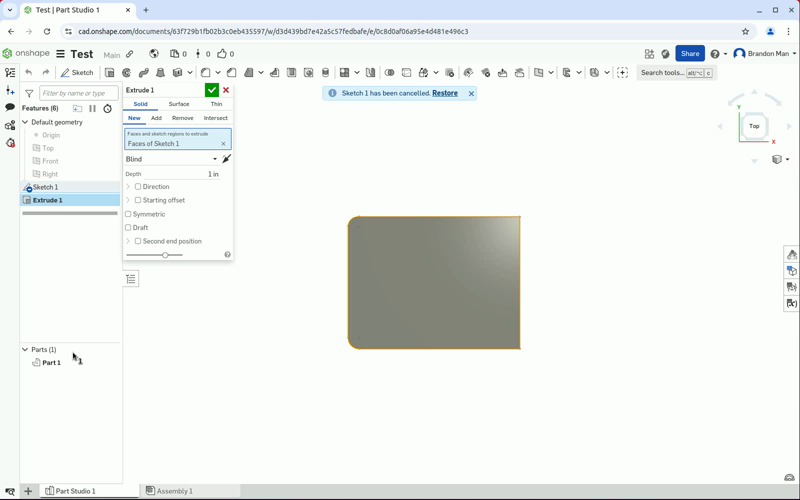
mouse_move(143, 106)
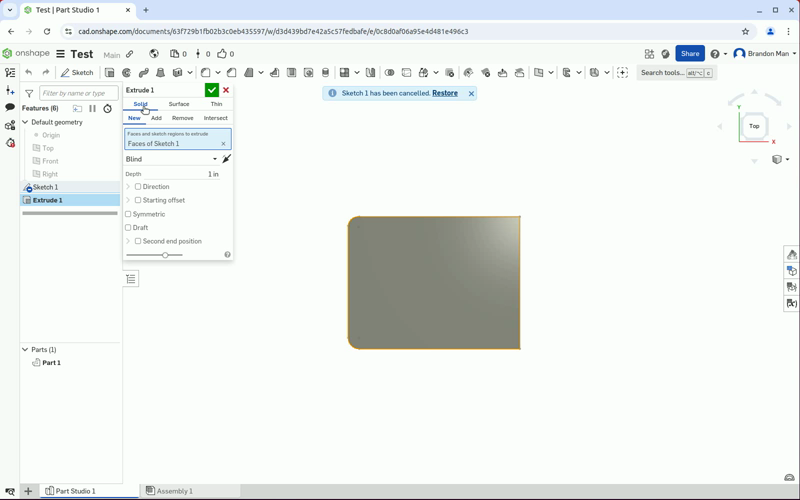
click(143, 106)
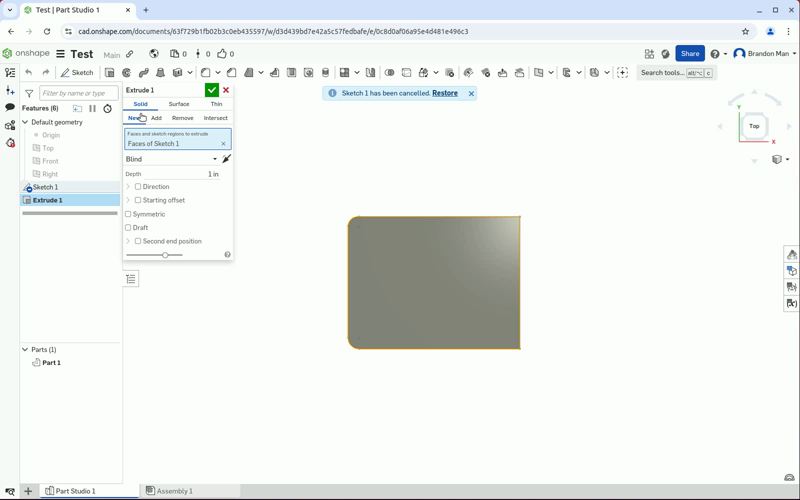
mouse_move(137, 120)
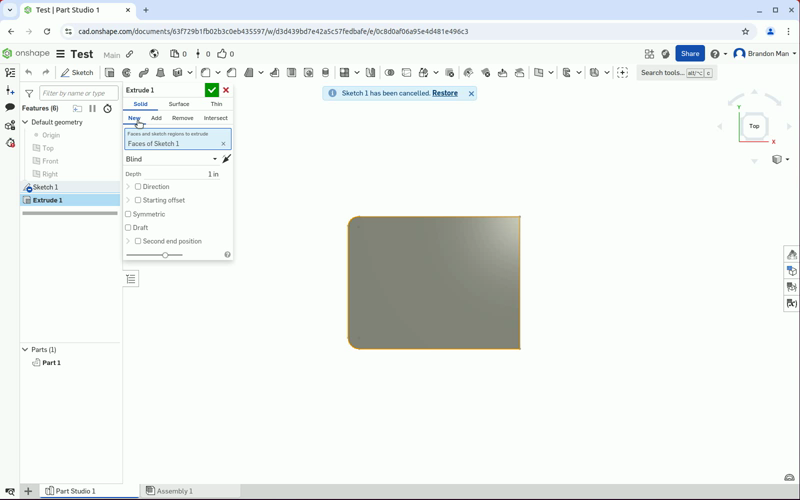
click(137, 120)
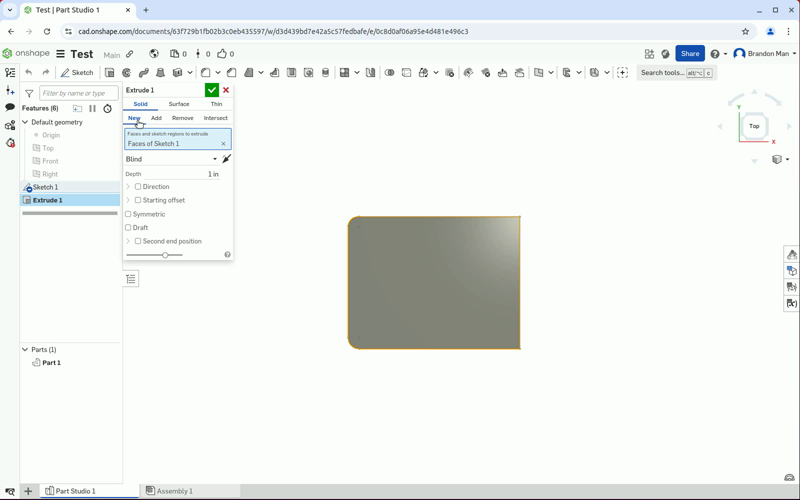
key(tab, 4)
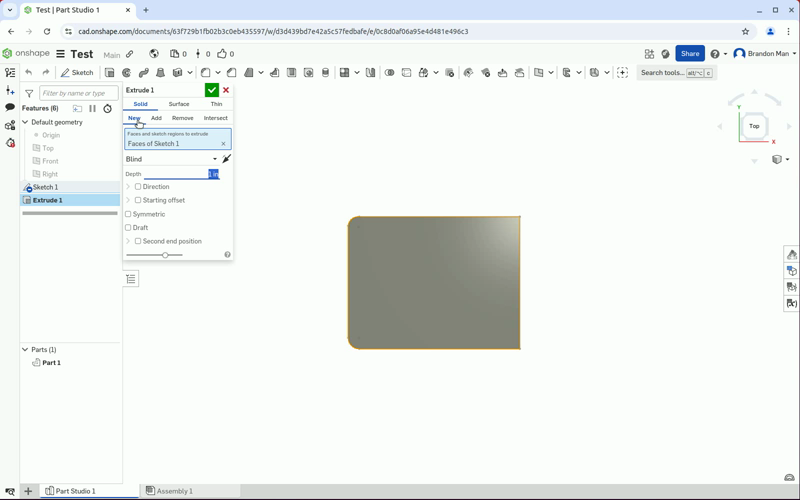
text(1.204)
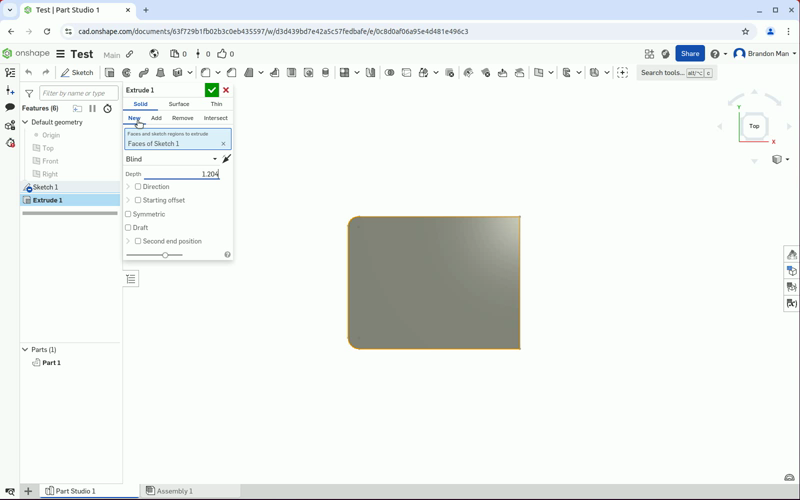
key(enter)
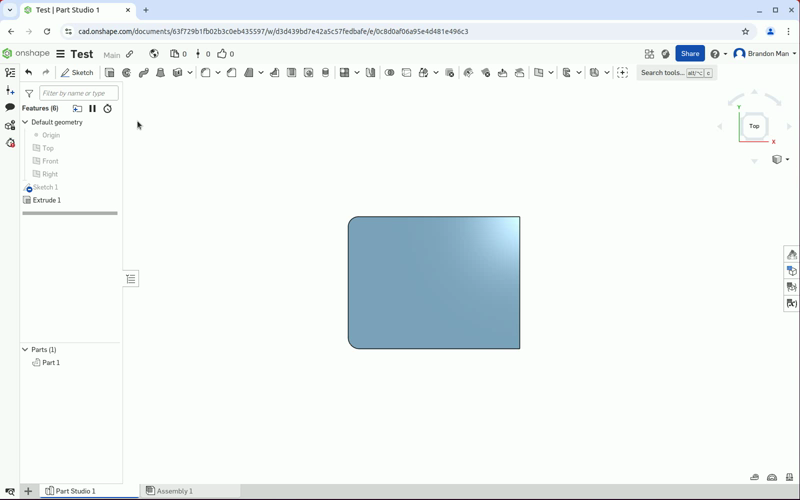
key(shift+h)
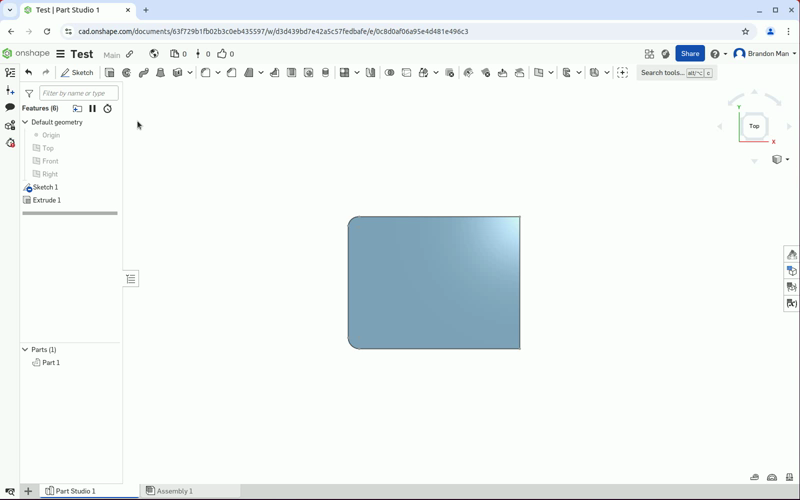
key(shift+h)
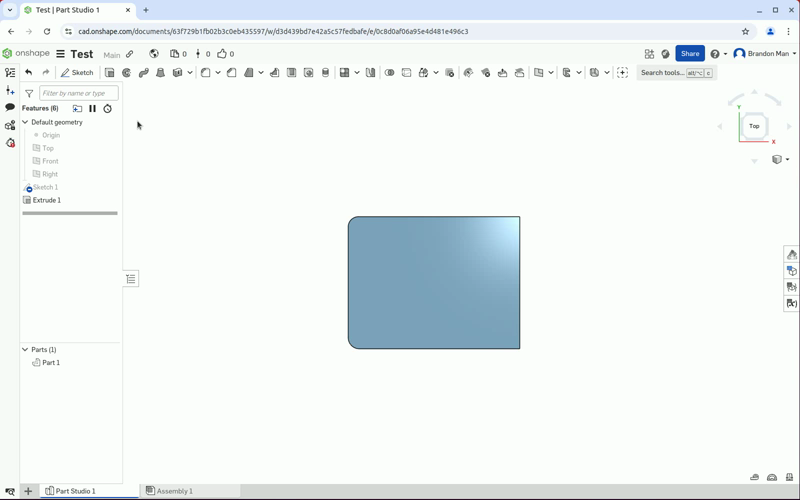
mouse_move(73, 189)
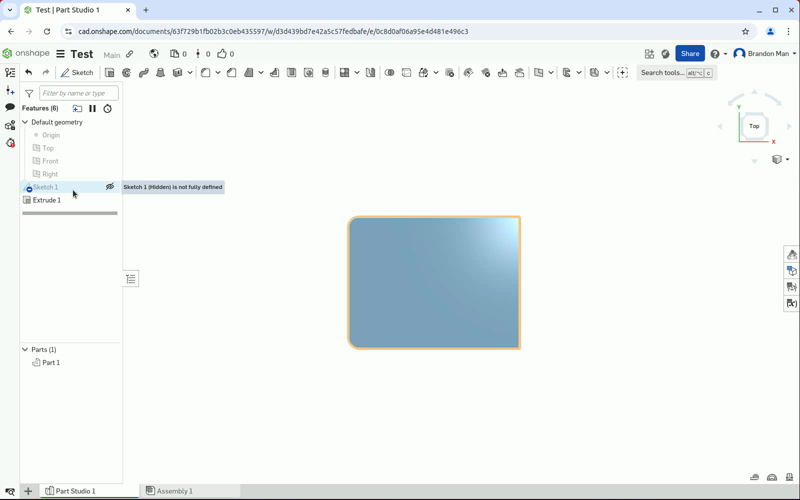
click(73, 189)
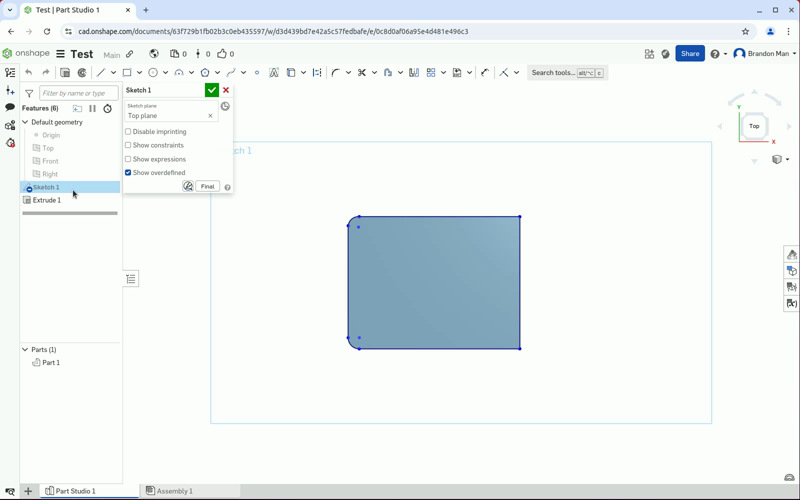
mouse_move(229, 92)
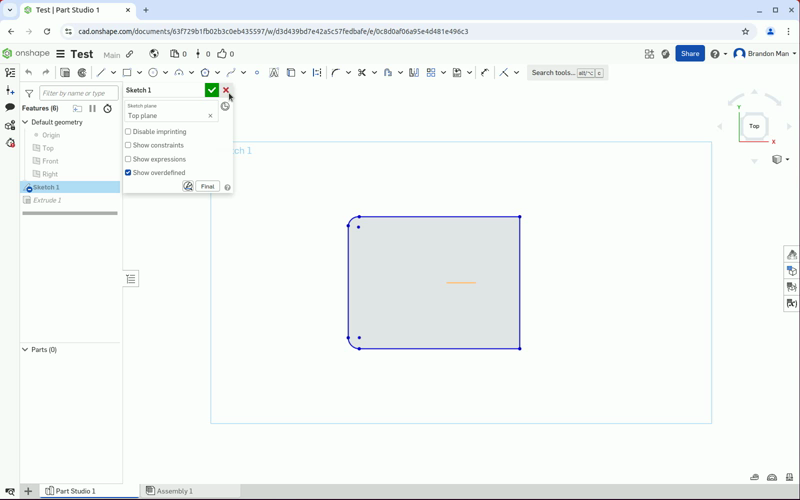
click(229, 92)
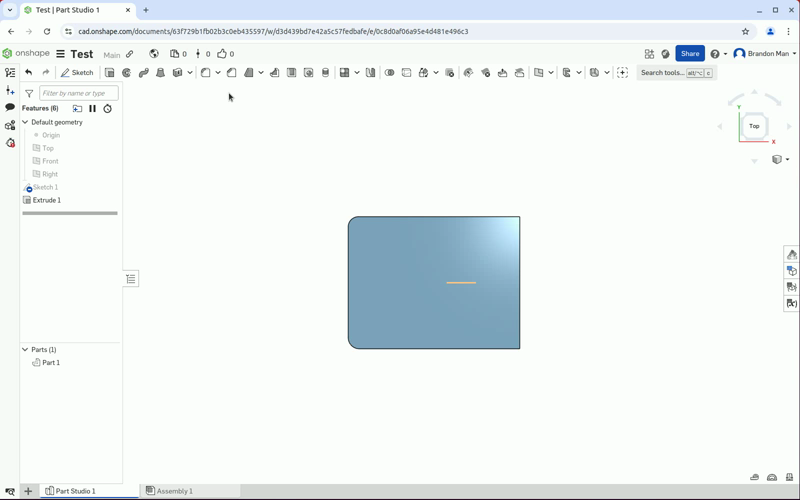
mouse_move(541, 75)
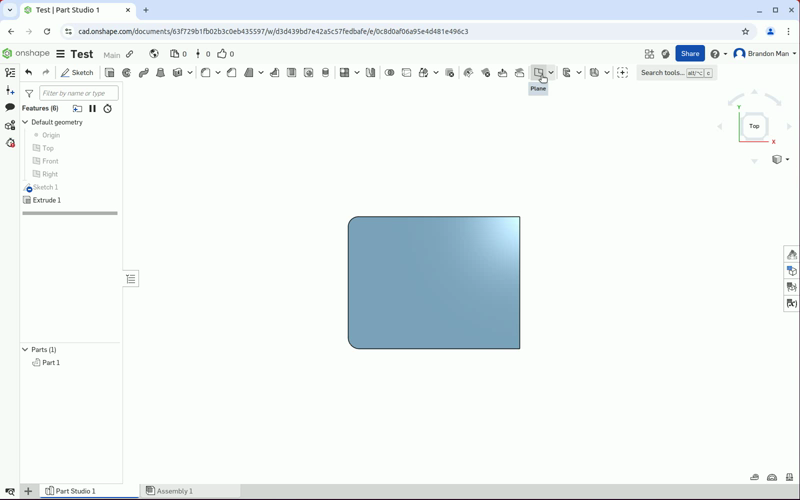
click(541, 75)
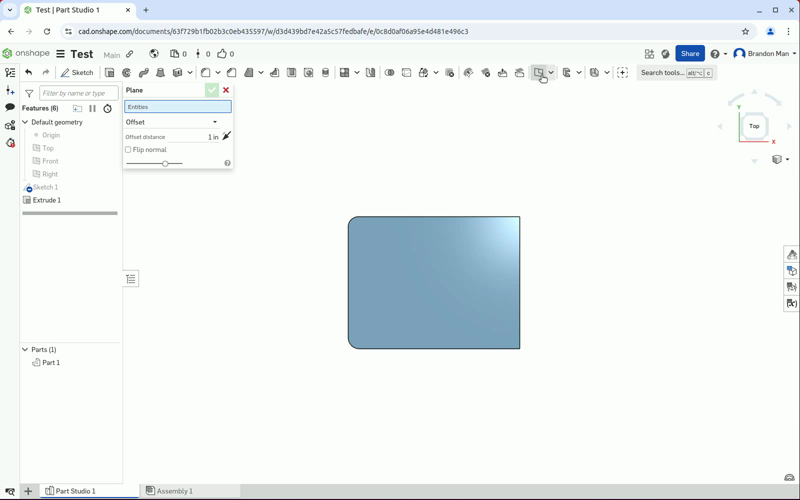
mouse_move(73, 150)
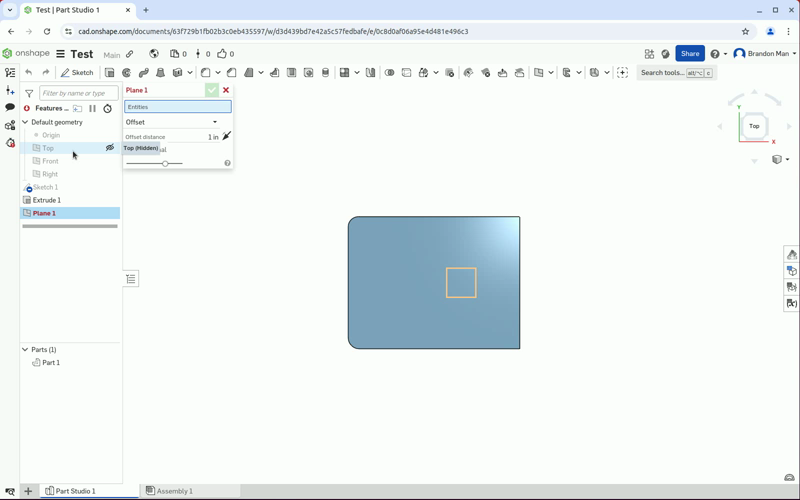
click(73, 150)
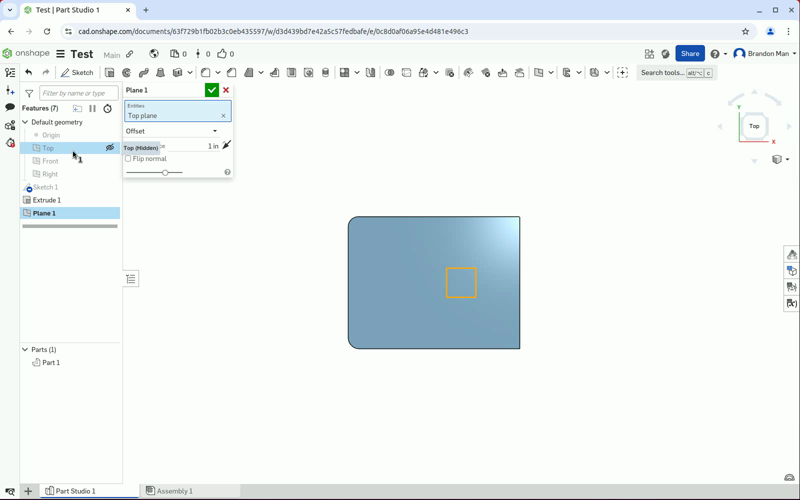
key(tab, 2)
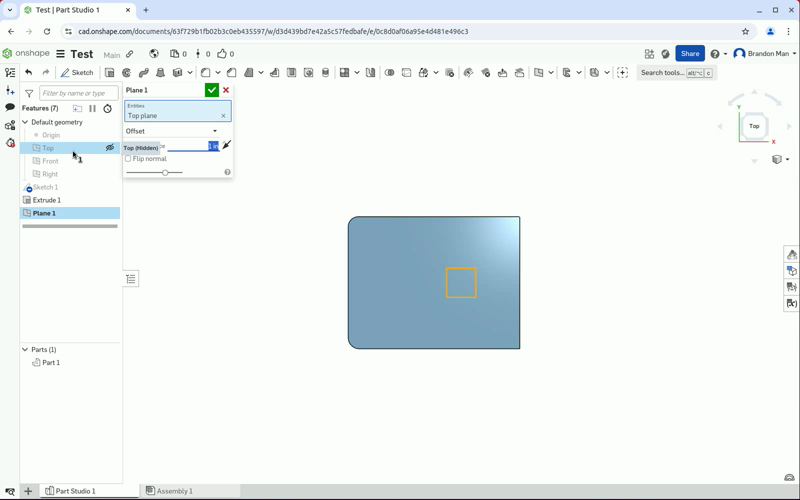
text(1.202)
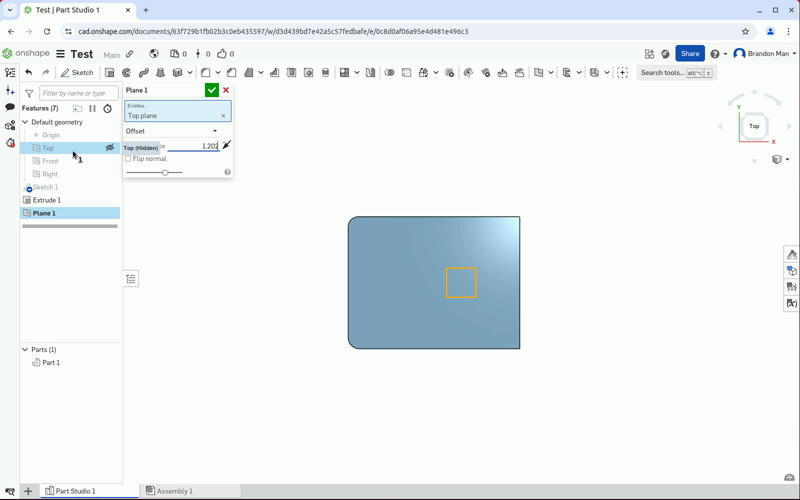
key(enter, 2)
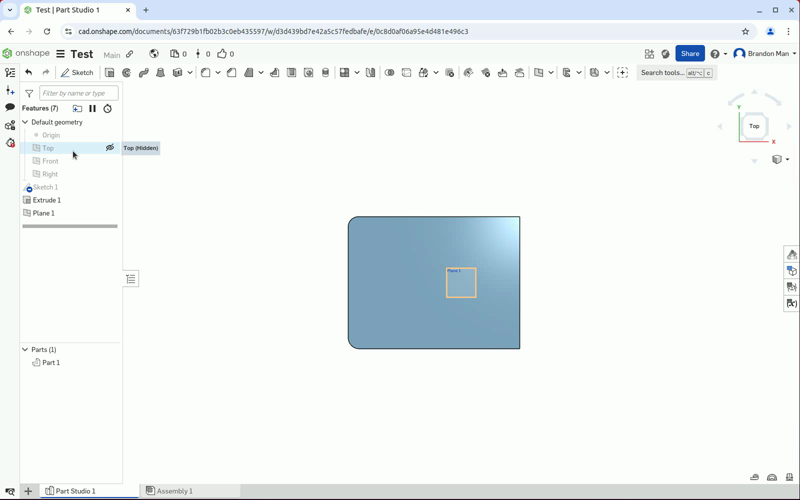
key(shift+s)
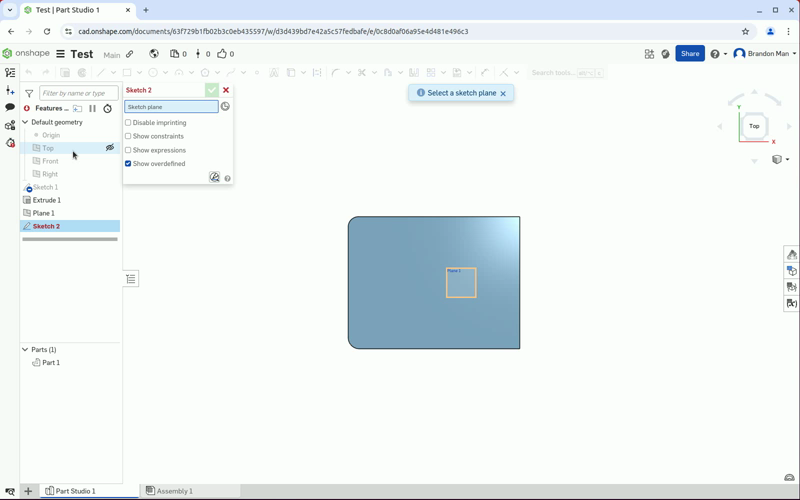
mouse_move(73, 215)
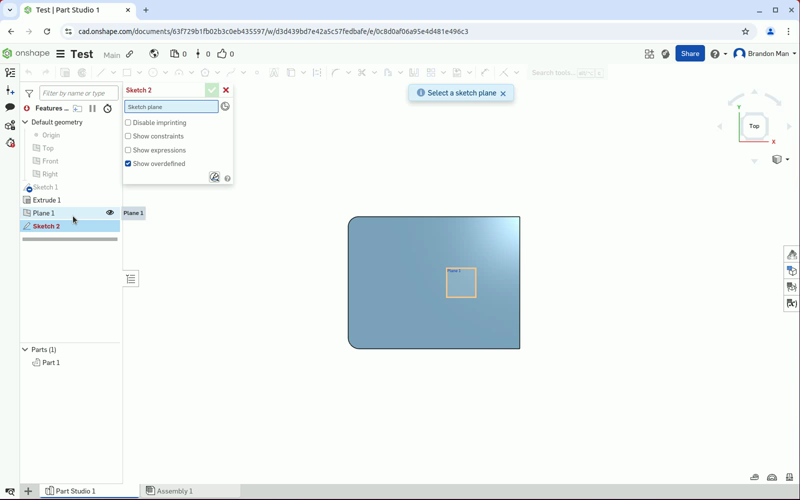
click(73, 215)
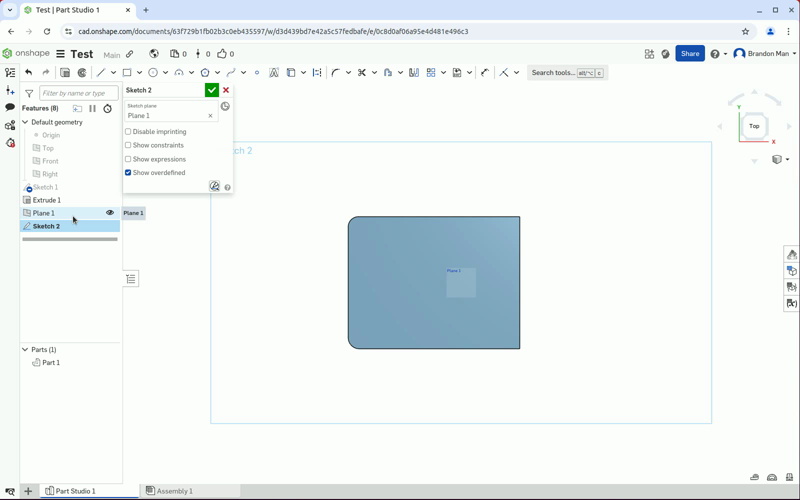
mouse_move(73, 352)
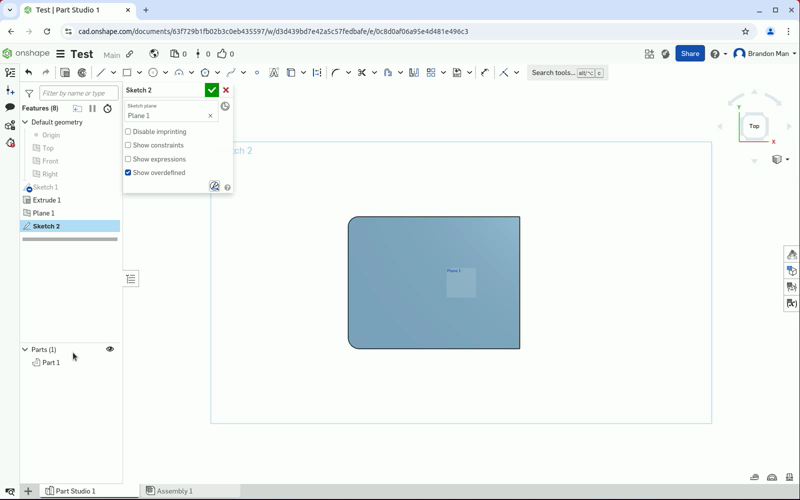
key(y)
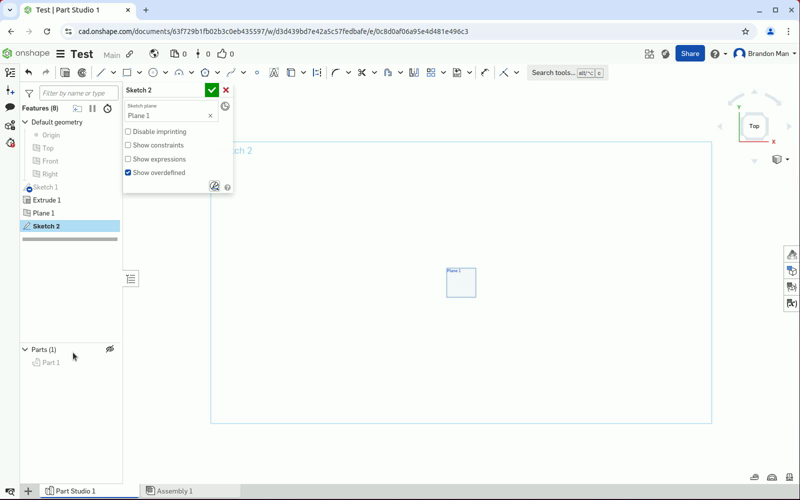
key(a)
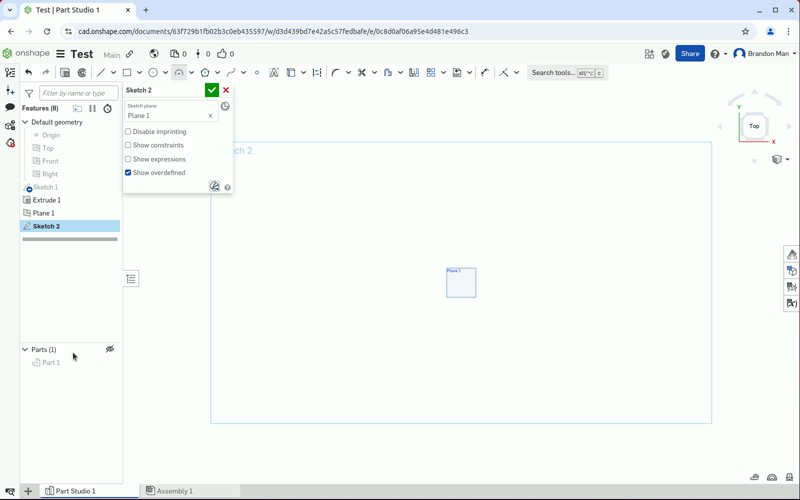
key_down(shift)
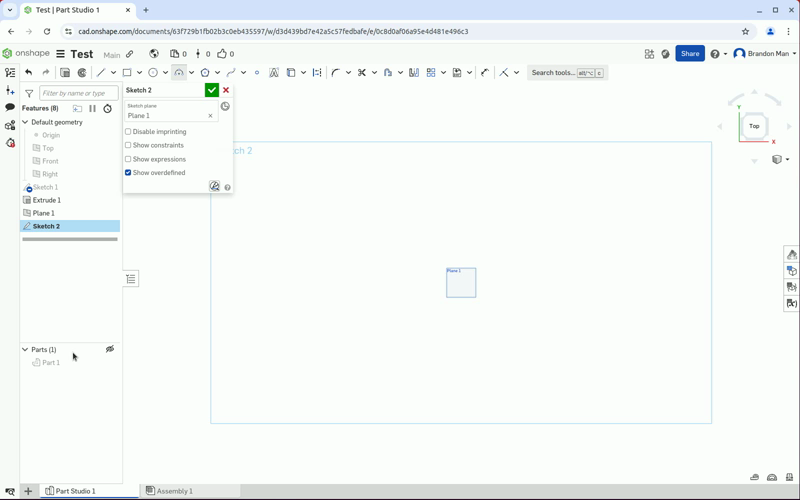
mouse_move(350, 335)
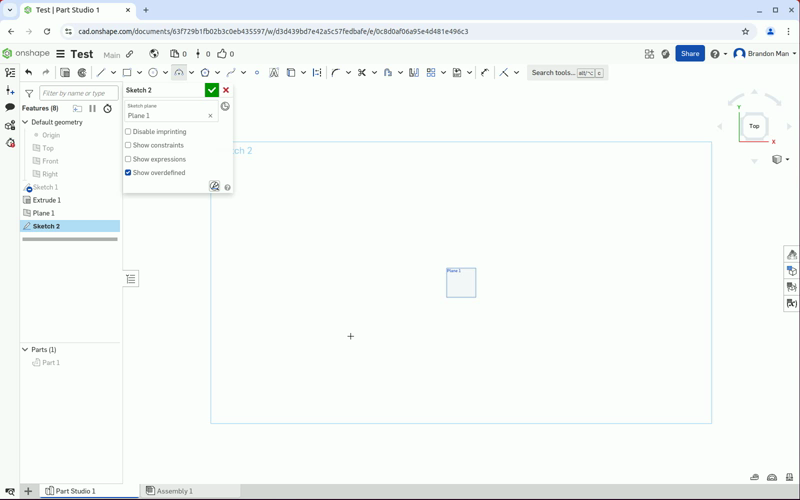
click(350, 335)
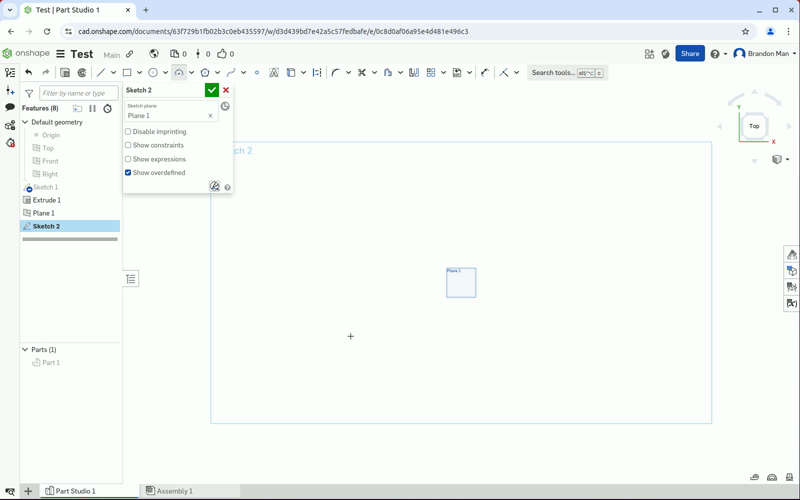
key_up(shift)
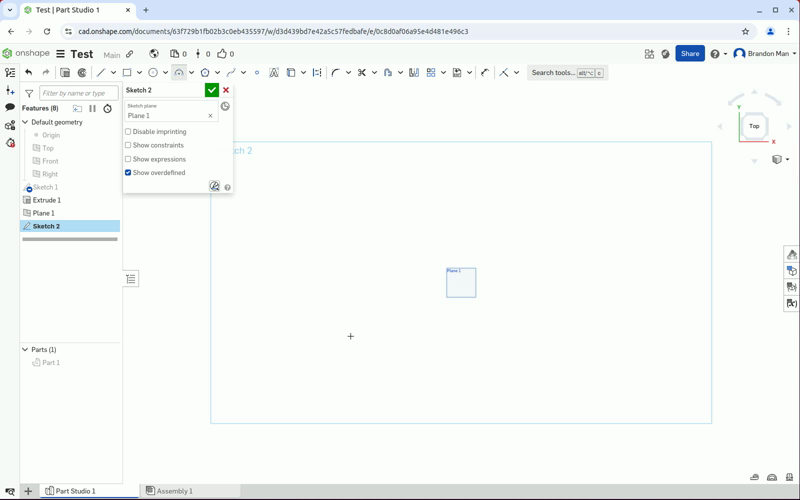
key_down(shift)
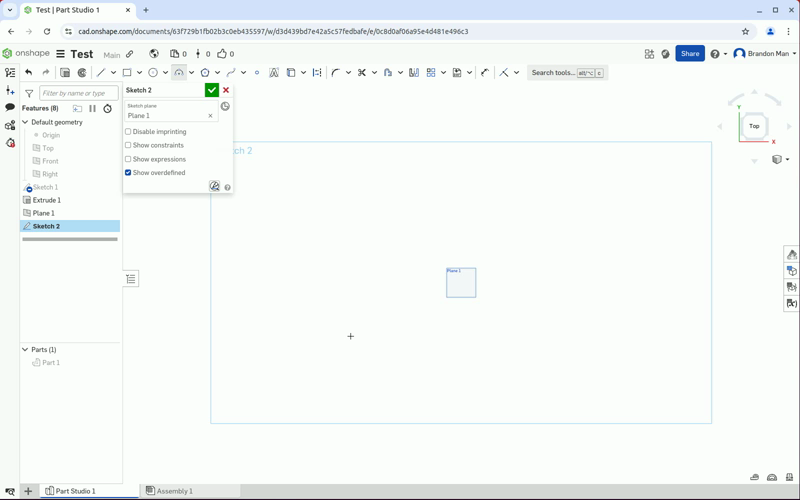
mouse_move(361, 346)
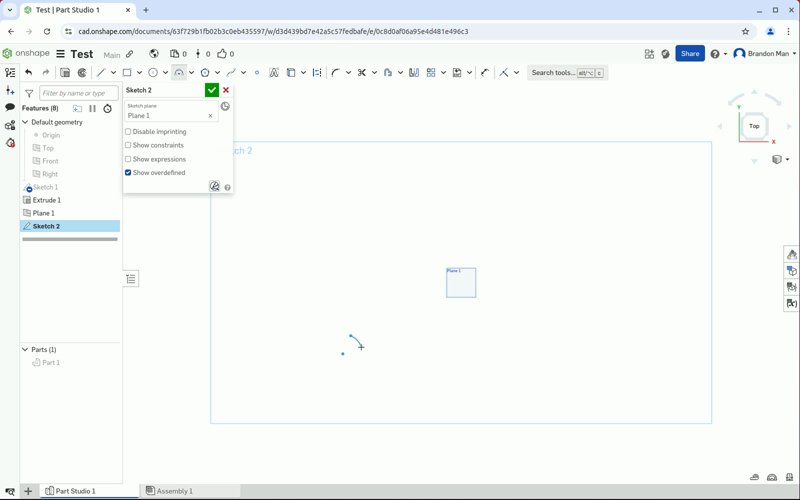
click(361, 346)
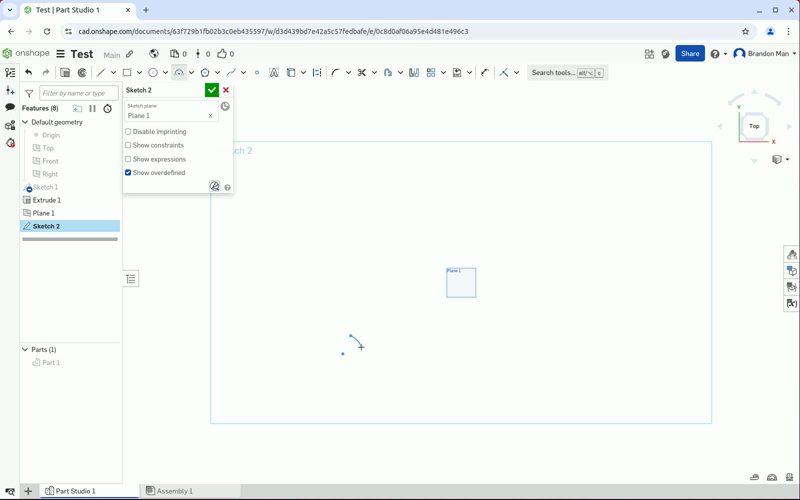
mouse_move(353, 343)
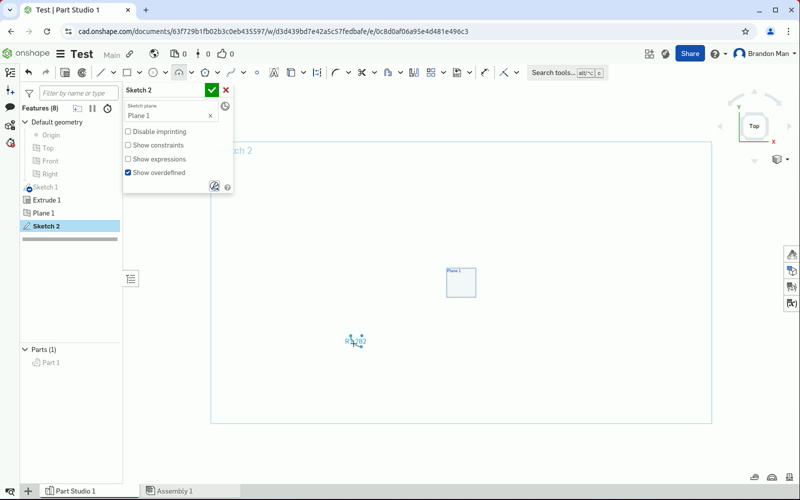
click(353, 343)
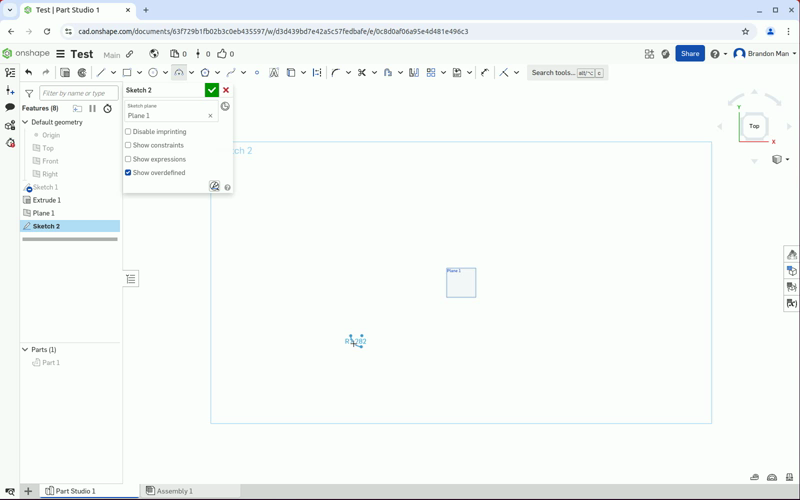
key_up(shift)
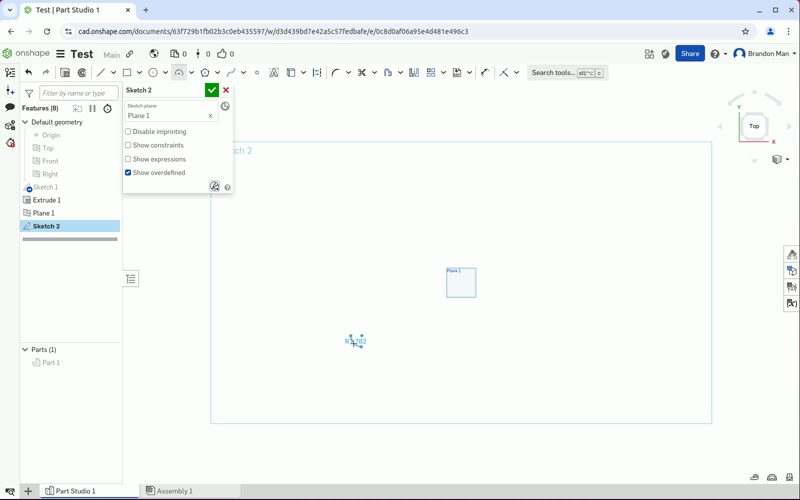
key(esc)
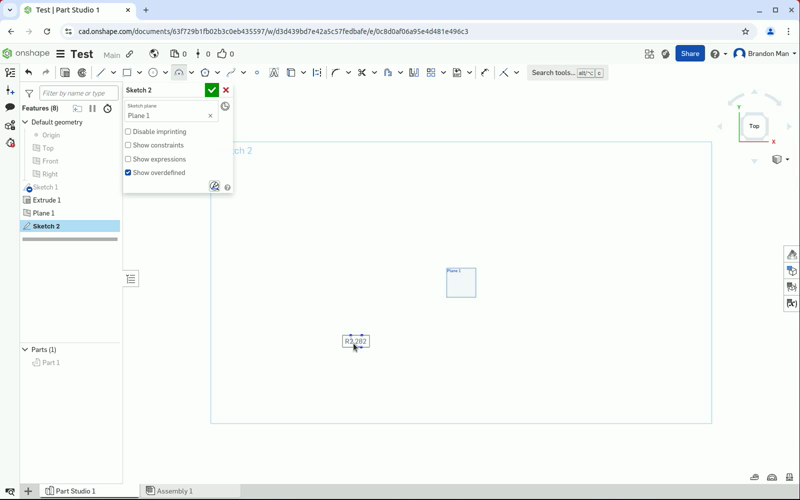
key(l)
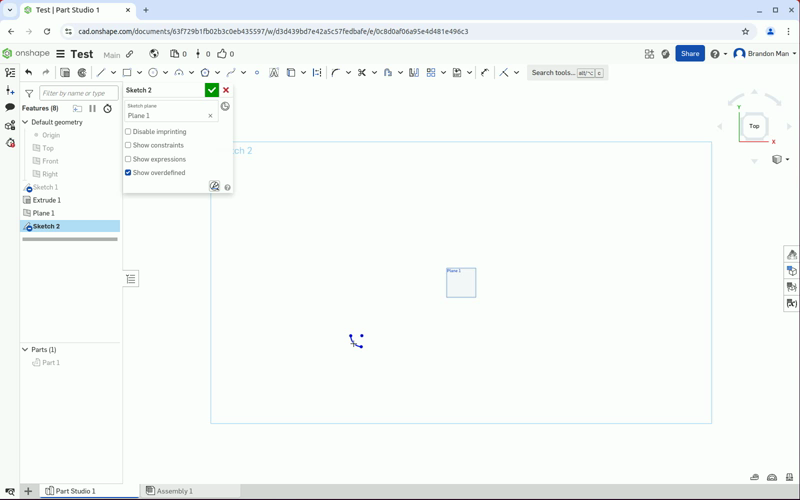
mouse_move(361, 346)
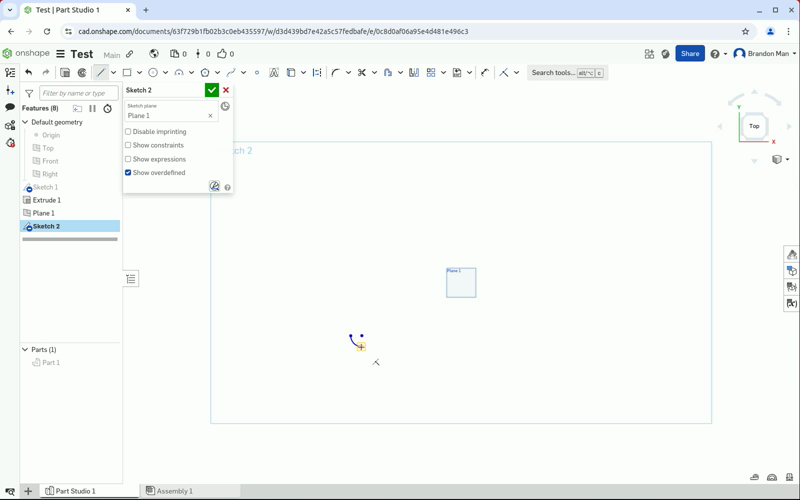
click(361, 346)
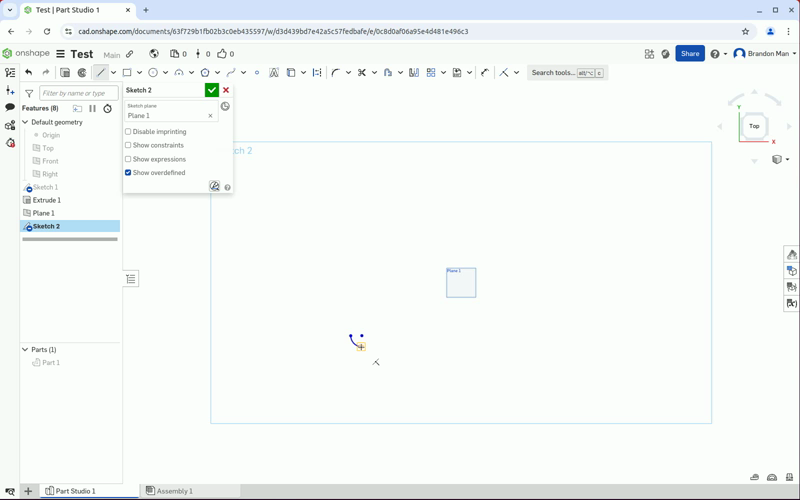
key_down(shift)
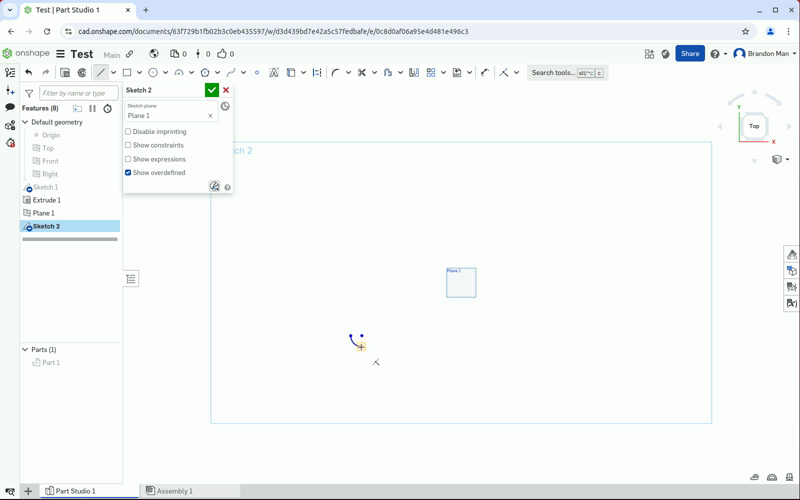
mouse_move(519, 346)
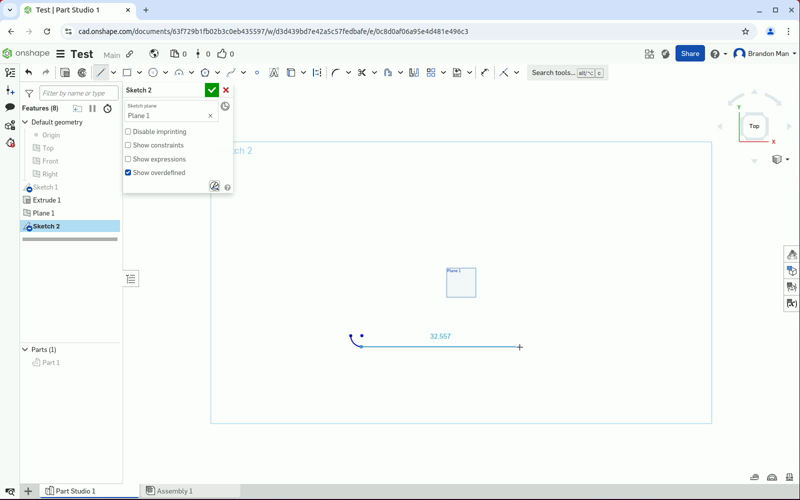
click(519, 346)
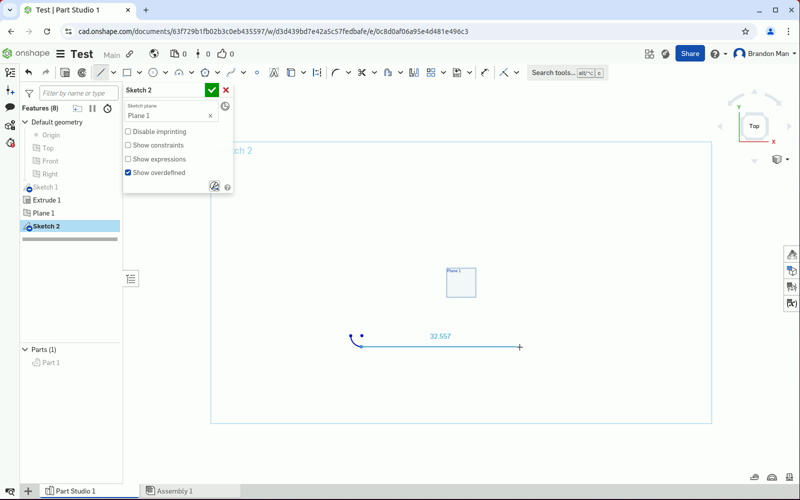
key_up(shift)
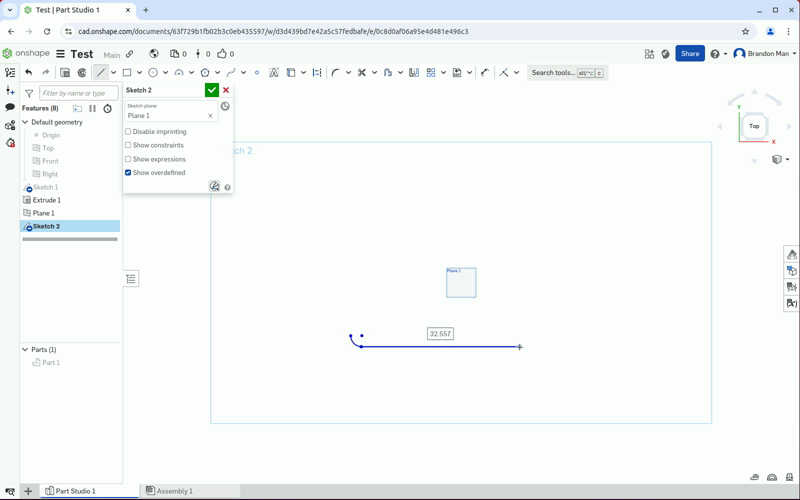
key_down(shift)
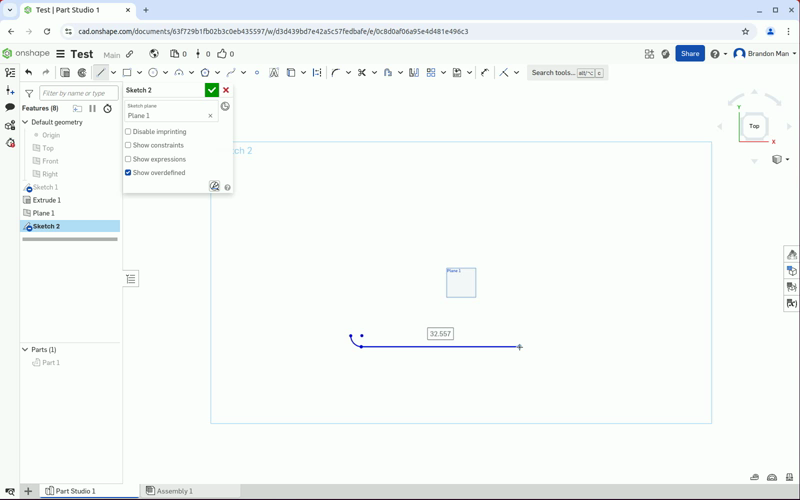
mouse_move(519, 218)
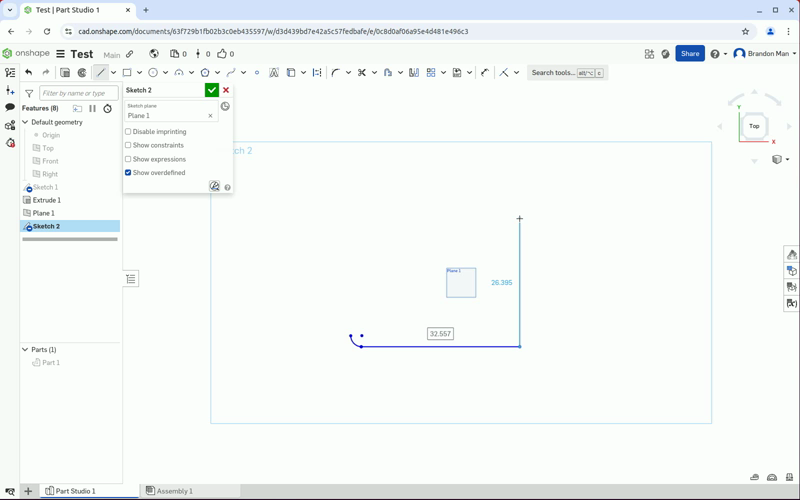
click(519, 218)
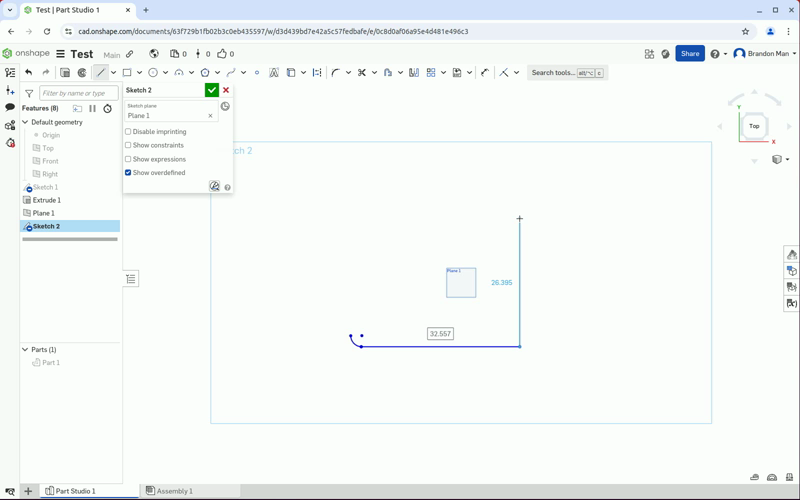
key_up(shift)
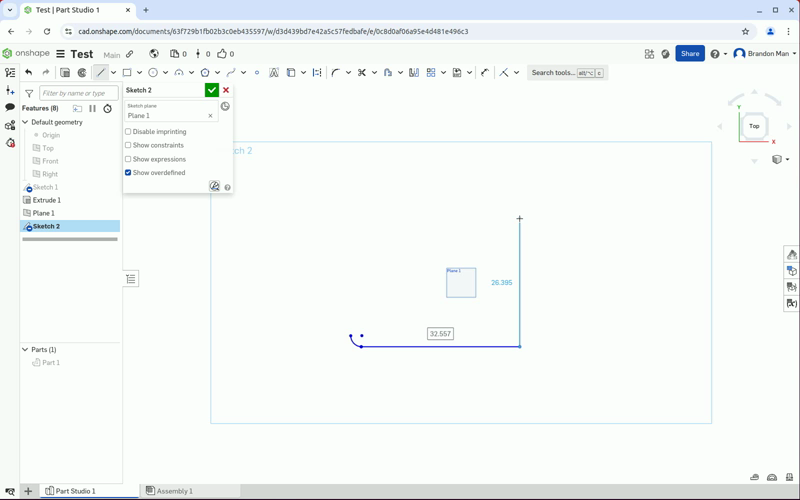
key_down(shift)
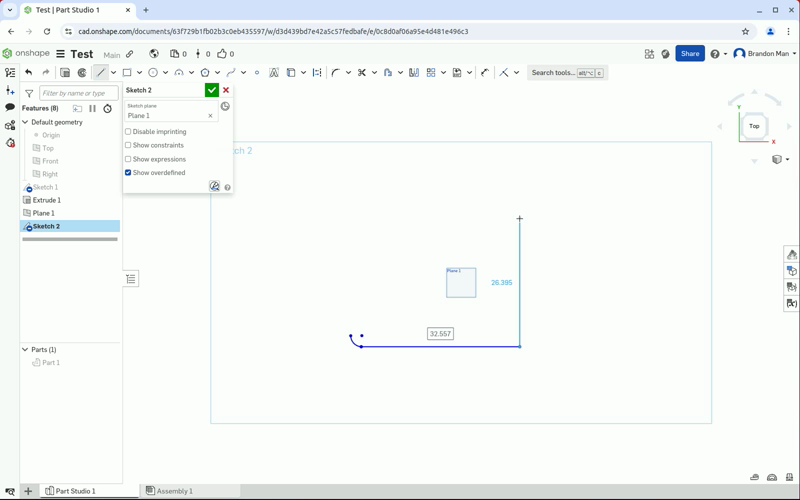
mouse_move(361, 218)
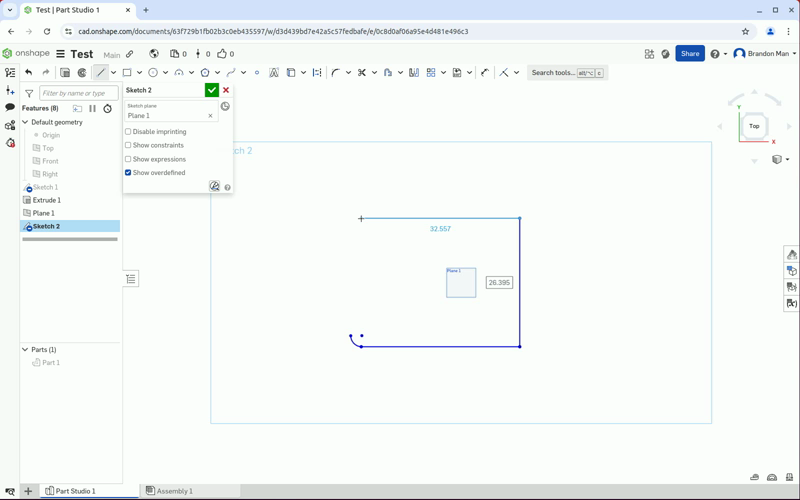
click(361, 218)
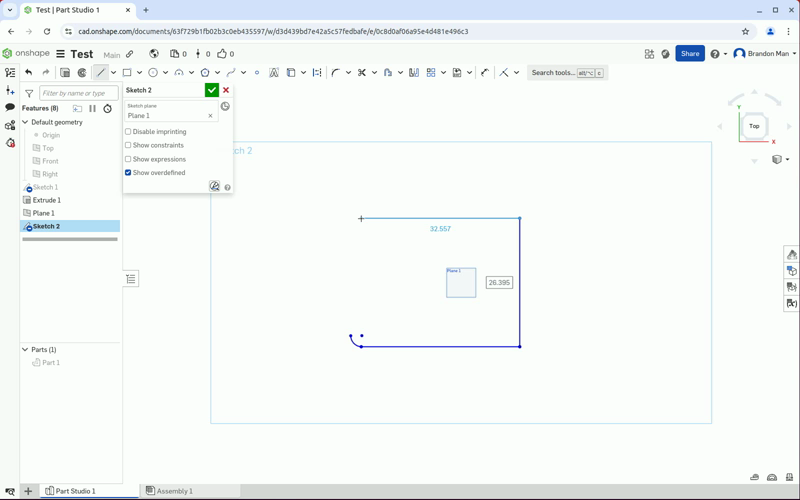
key_up(shift)
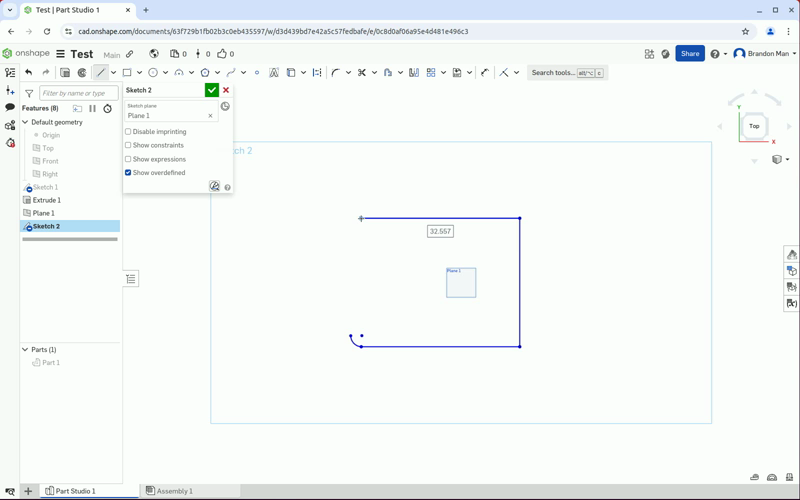
key(esc)
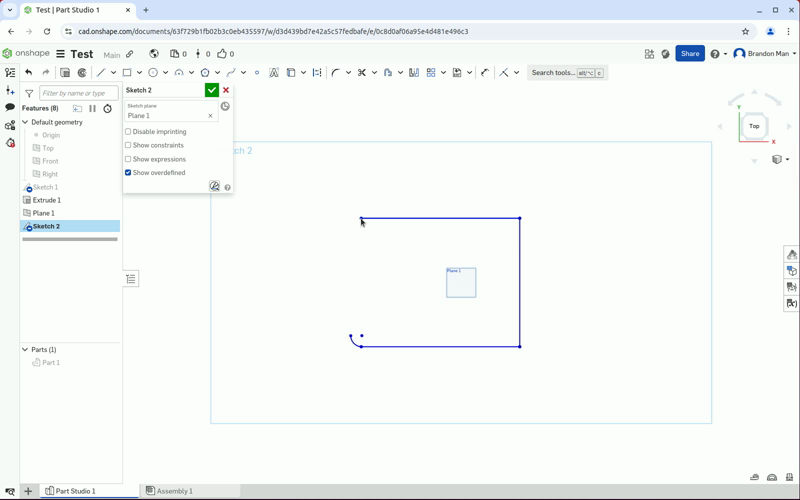
key(a)
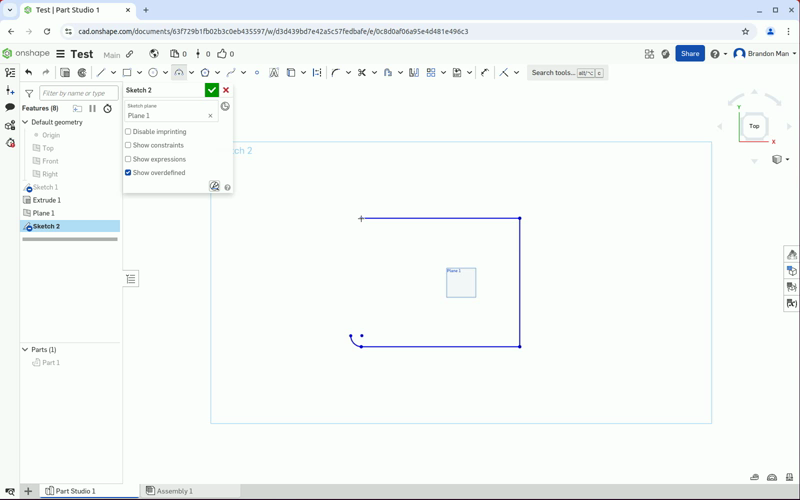
mouse_move(361, 218)
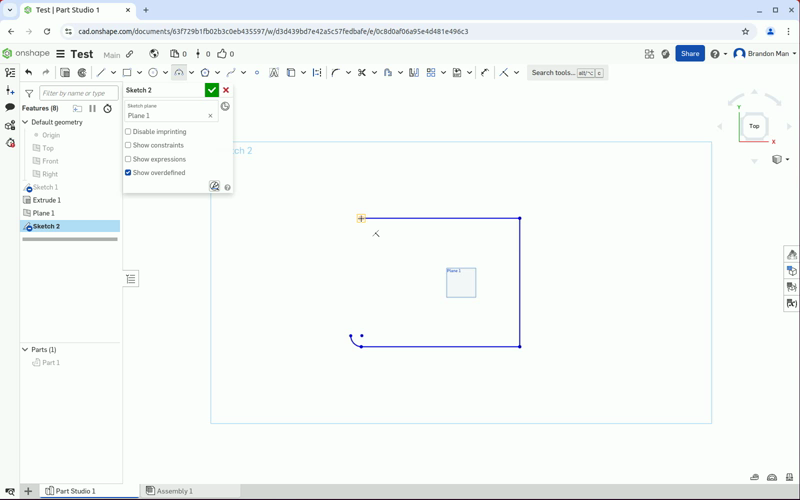
click(361, 218)
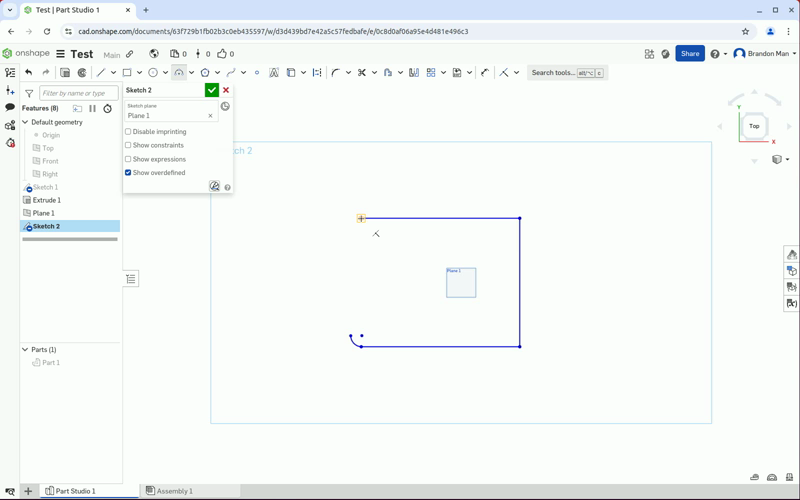
key_down(shift)
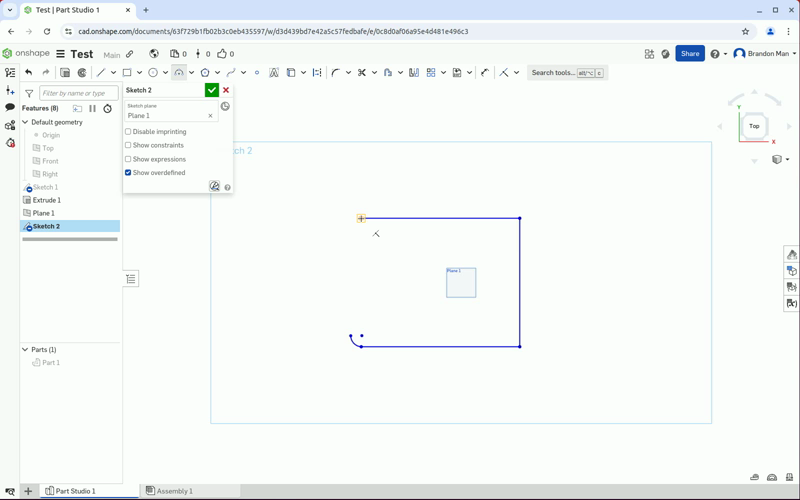
mouse_move(350, 228)
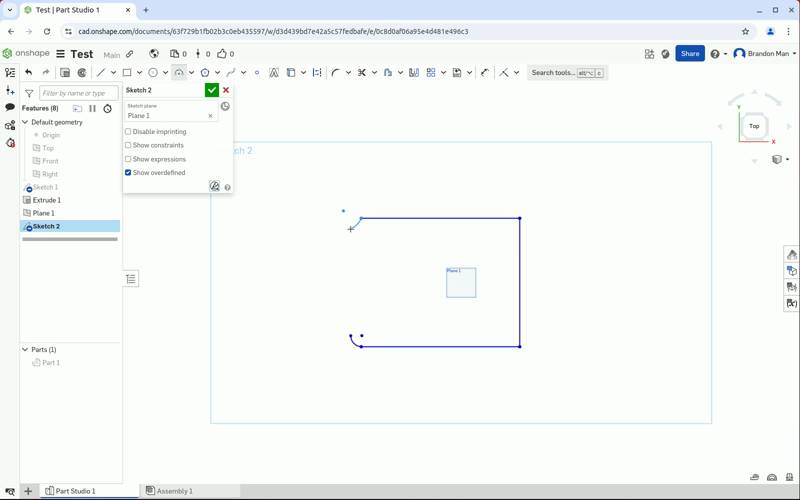
click(350, 228)
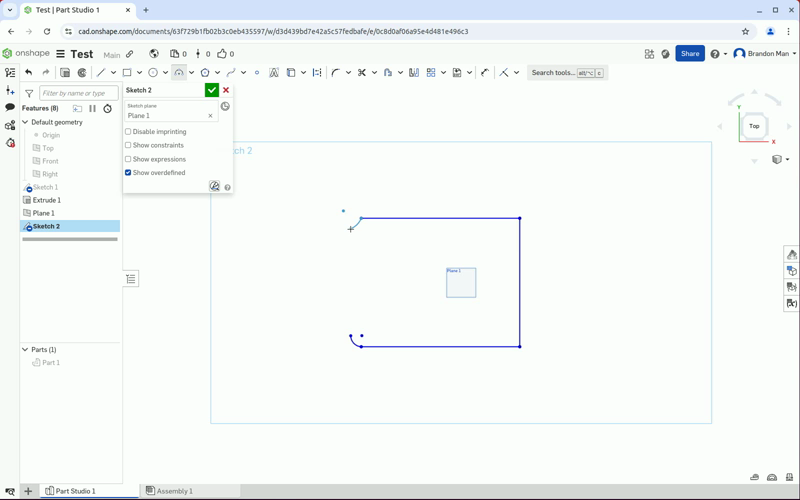
mouse_move(353, 221)
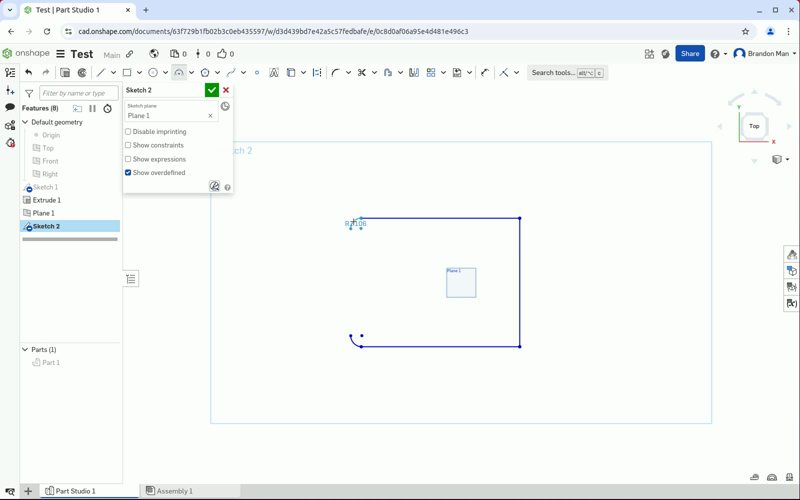
click(353, 221)
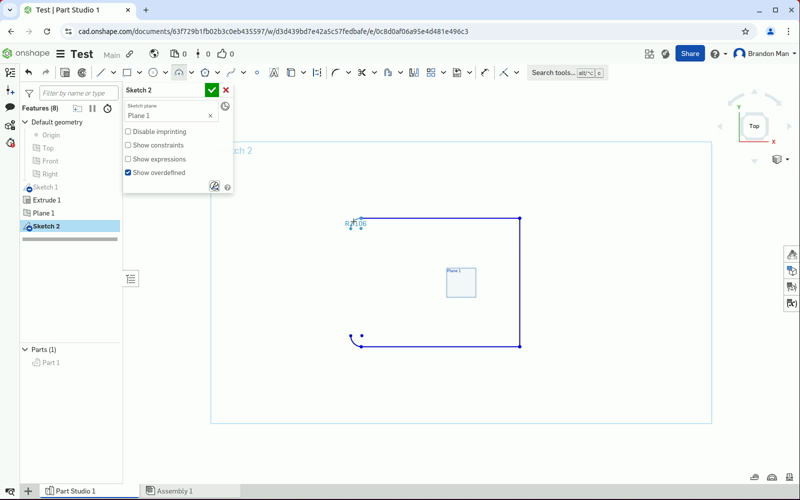
key_up(shift)
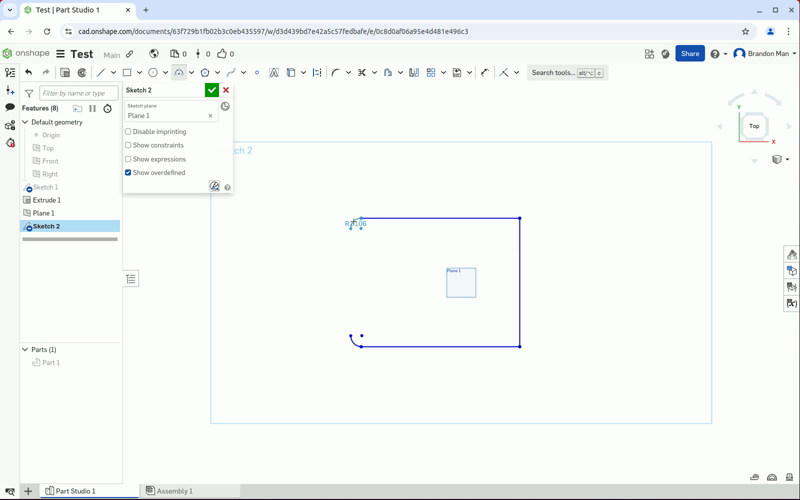
key(esc)
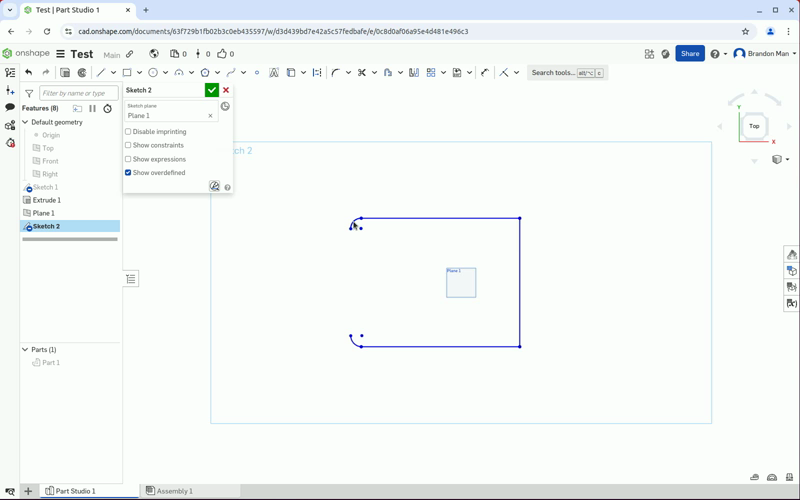
key(l)
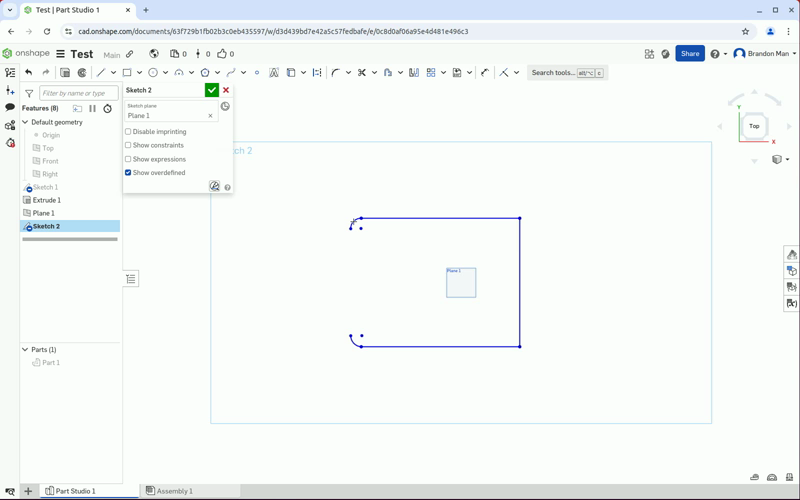
mouse_move(350, 228)
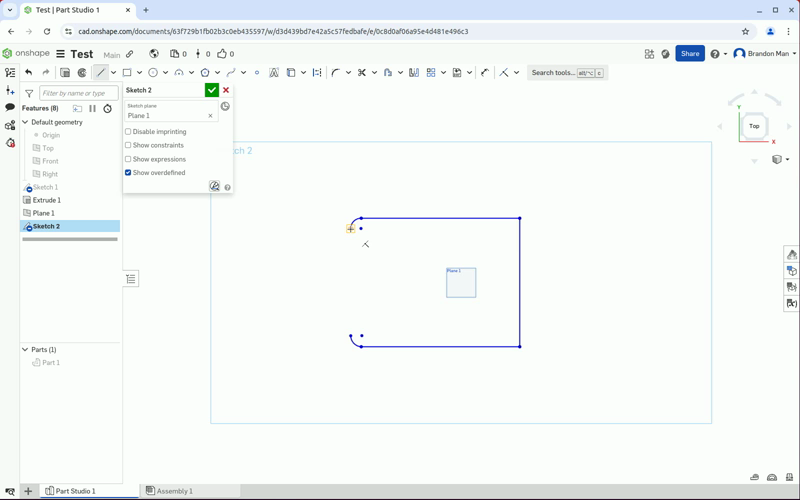
click(350, 228)
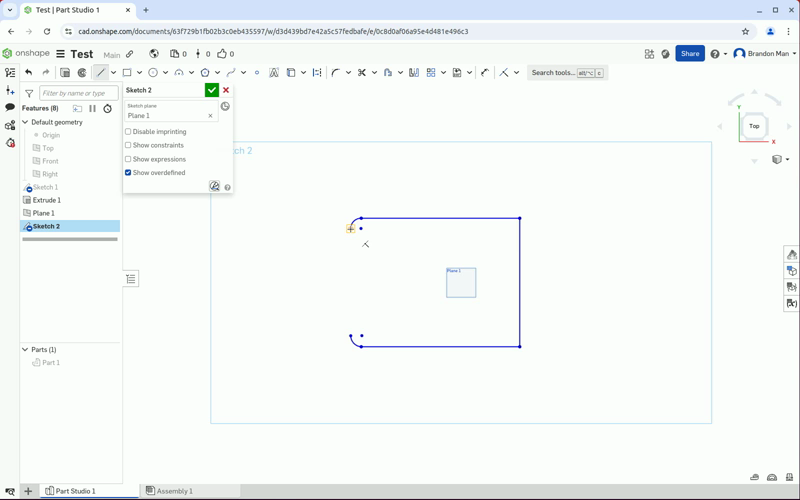
key_down(shift)
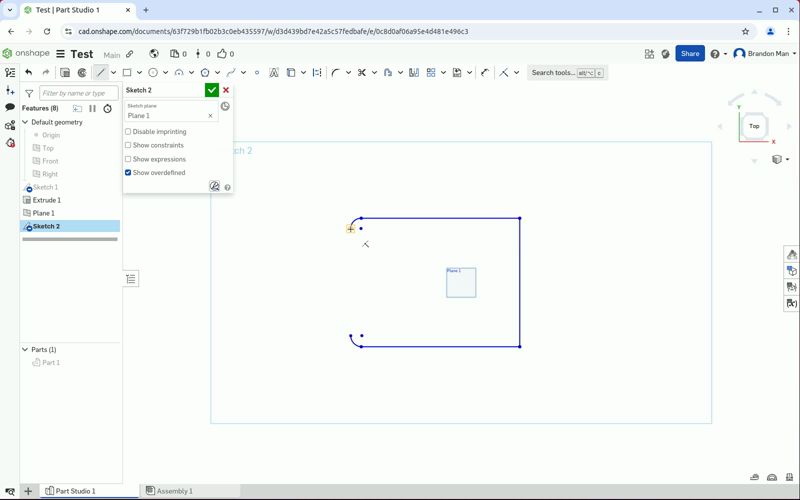
mouse_move(350, 335)
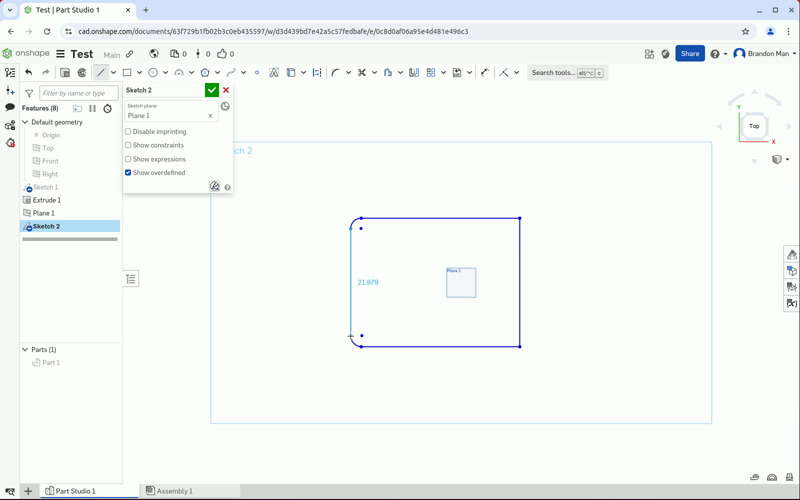
key_up(shift)
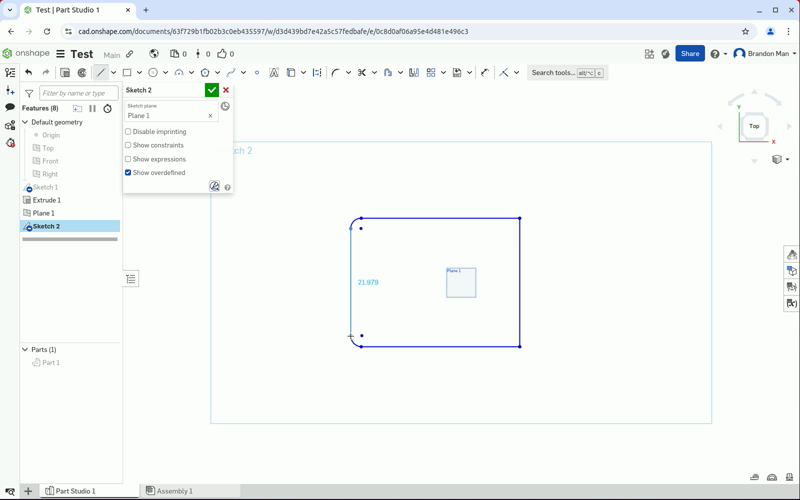
click(350, 335)
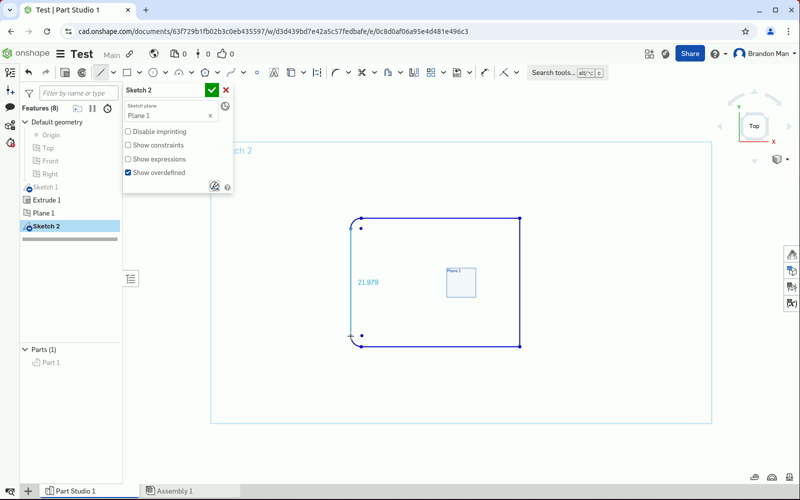
key(esc)
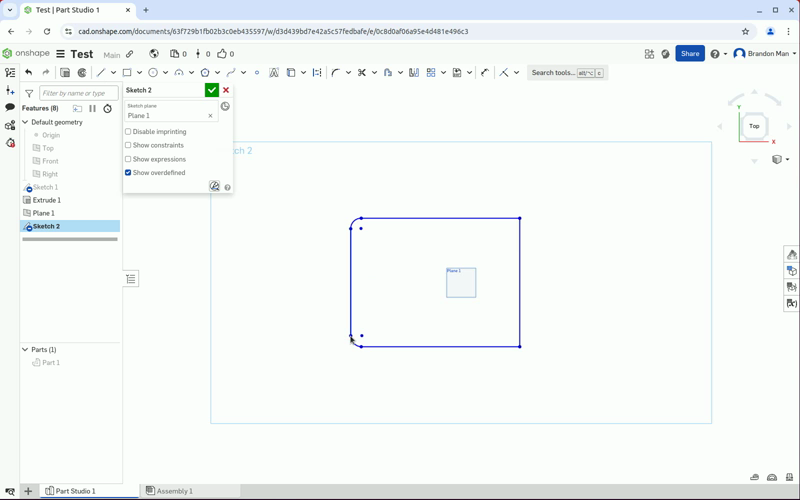
mouse_move(479, 247)
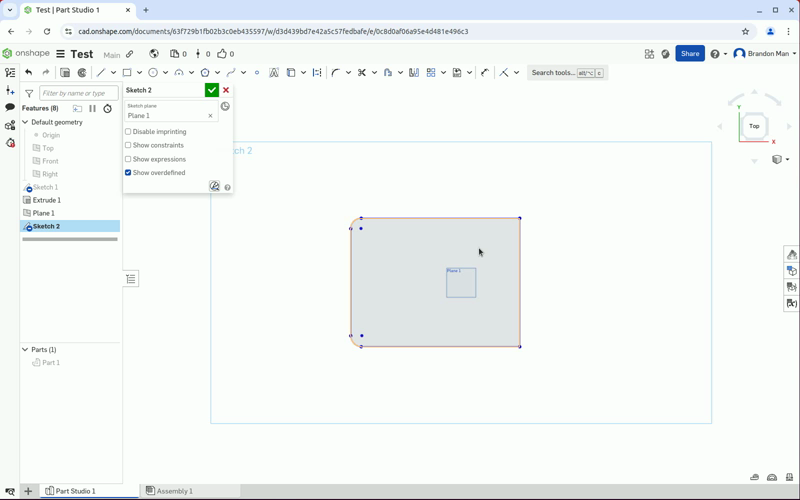
click(479, 247)
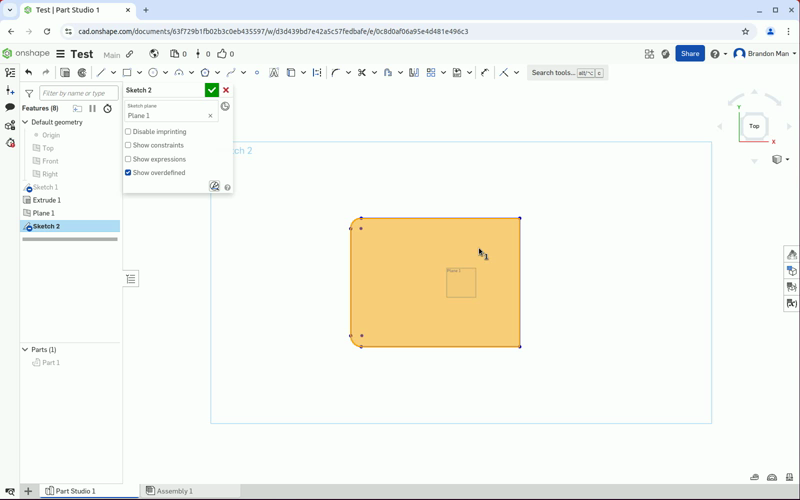
mouse_move(73, 352)
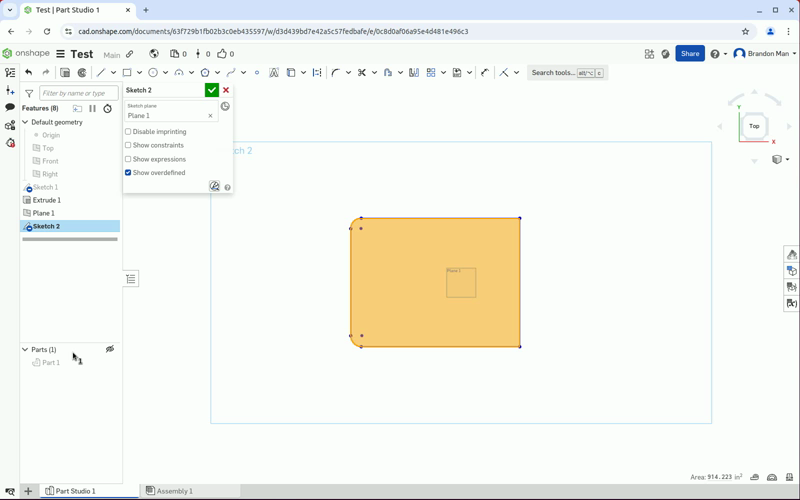
key(shift+y)
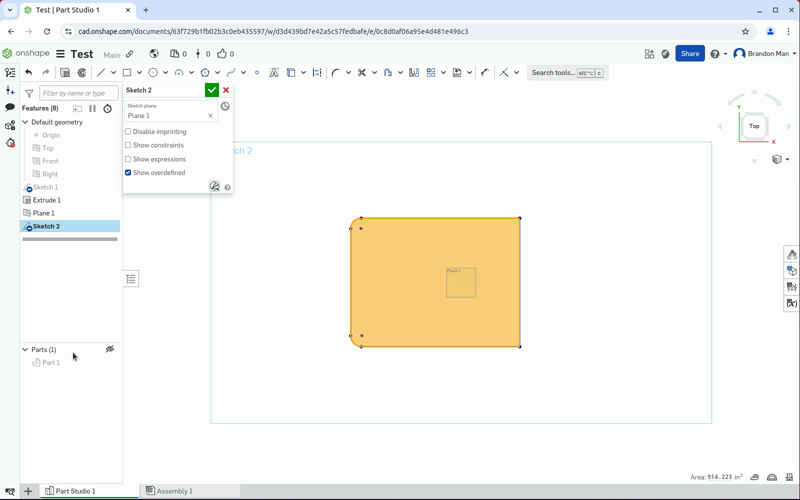
key(shift+e)
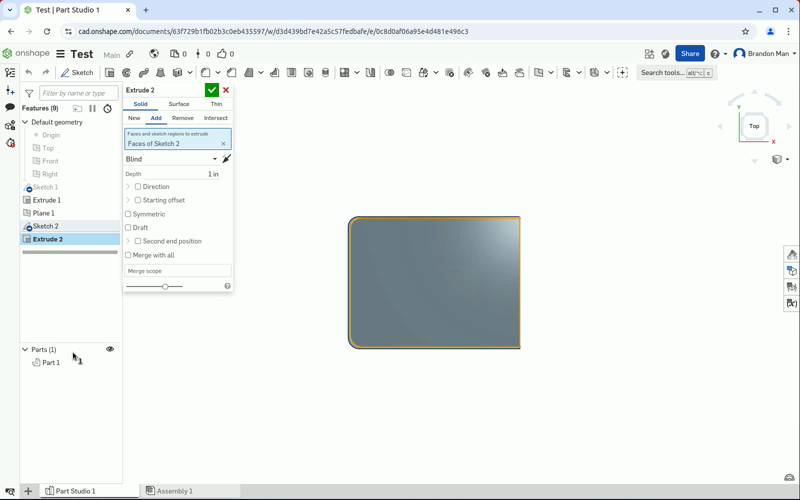
mouse_move(143, 106)
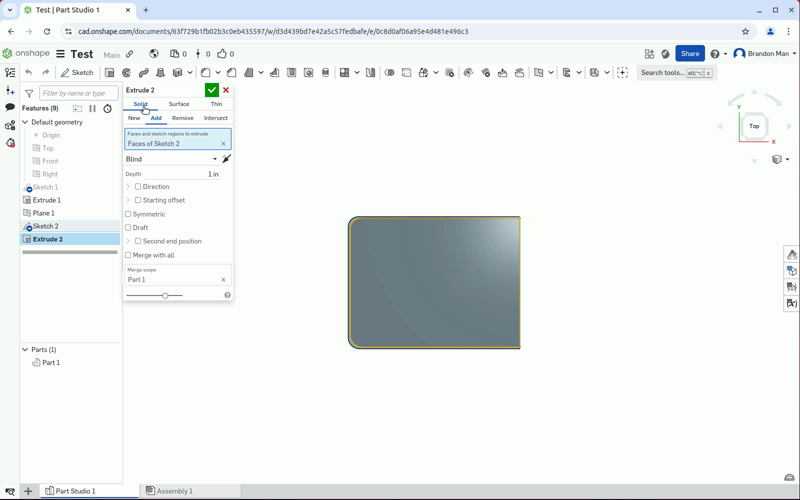
click(143, 106)
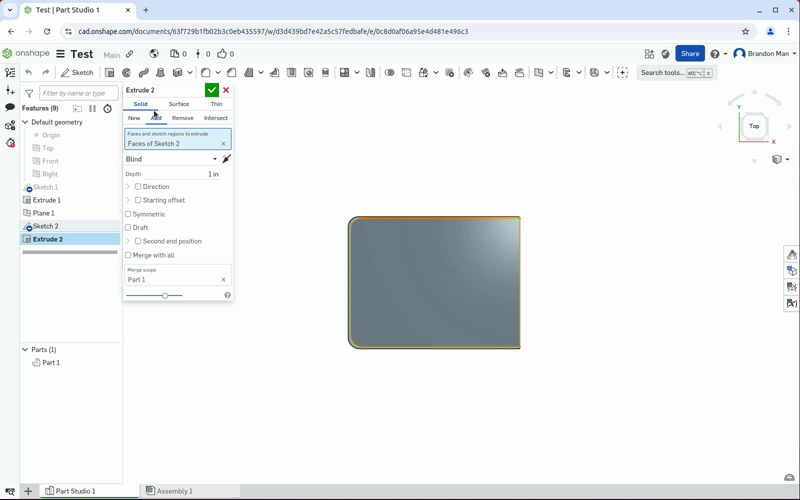
mouse_move(186, 120)
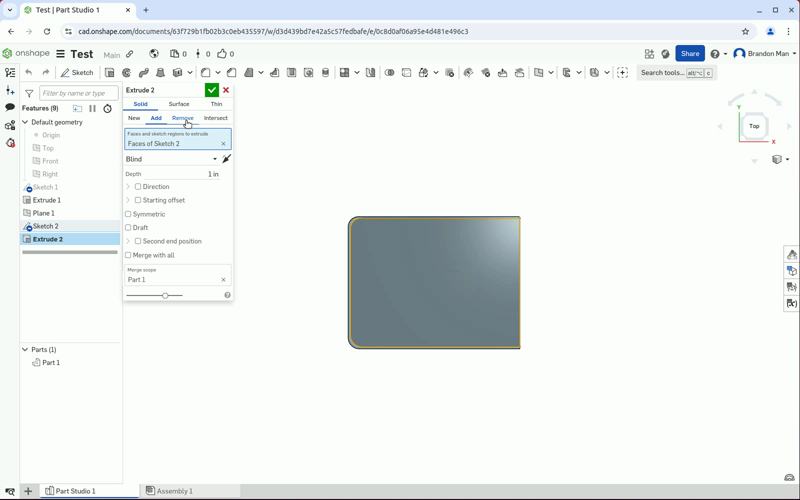
click(186, 120)
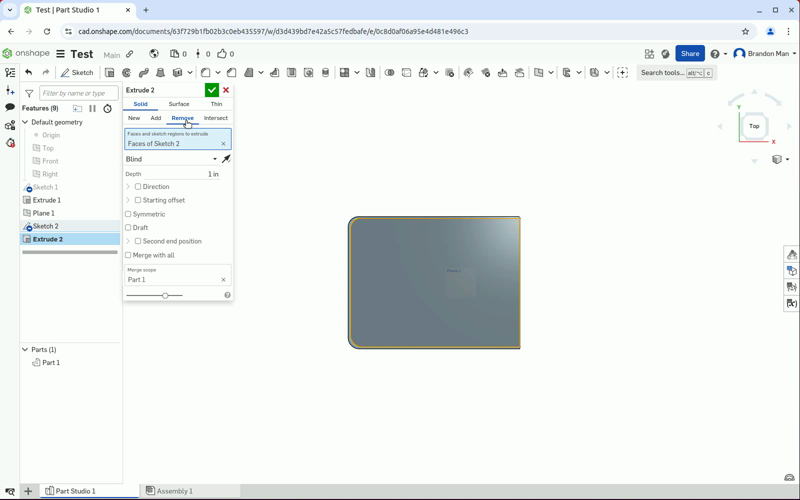
key(tab, 4)
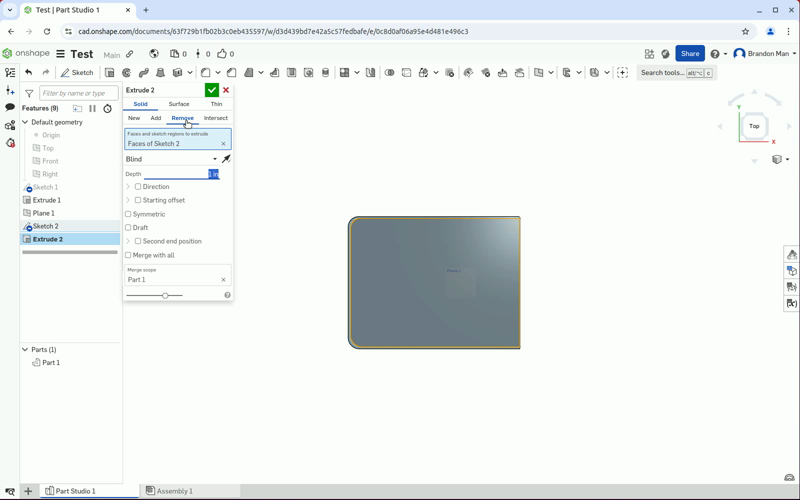
text(0.722)
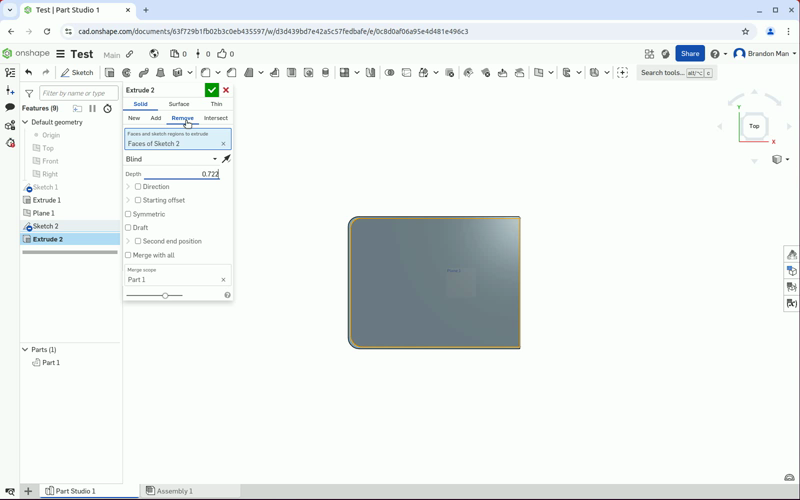
key(tab, 6)
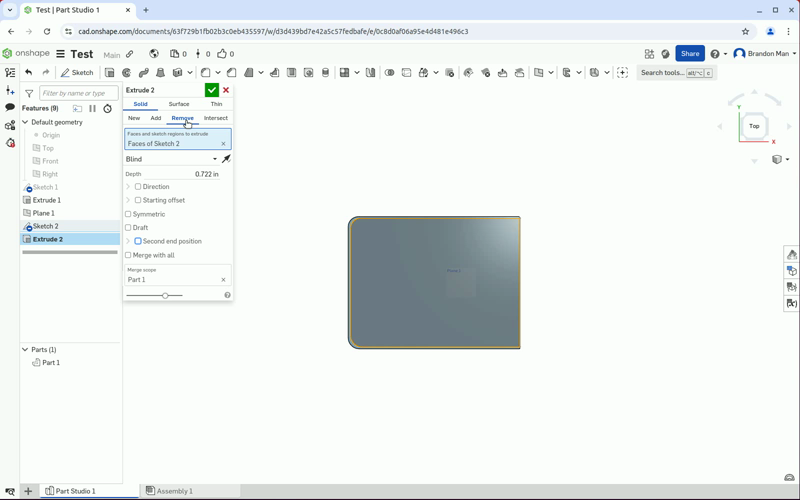
key(space)
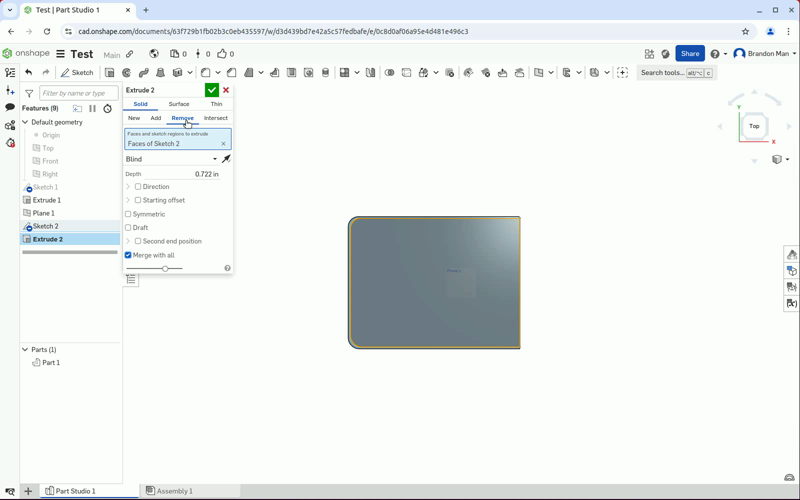
key(enter)
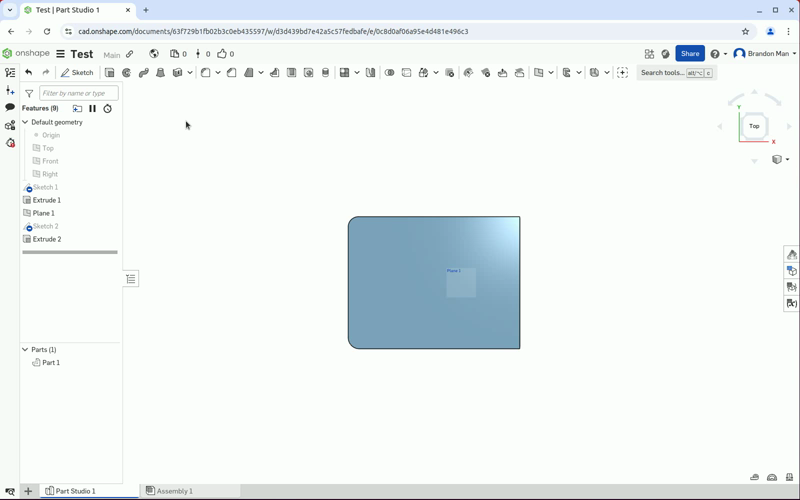
key(shift+h)
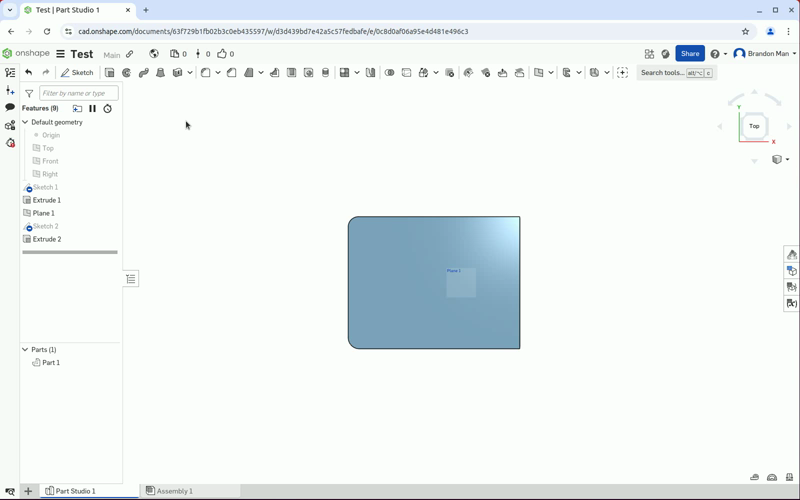
key(shift+h)
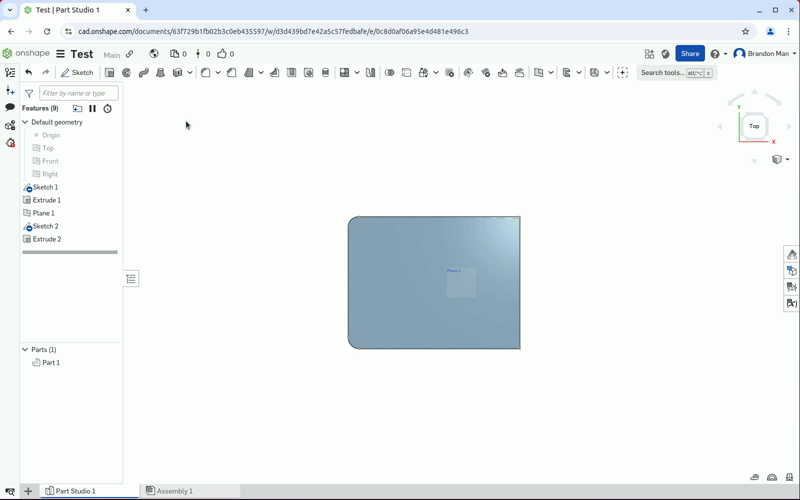
key(shift+7)
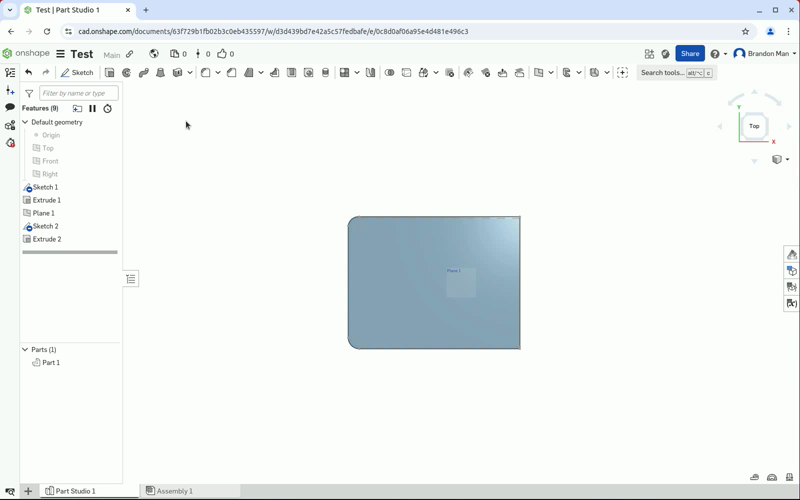
key(up, 3)
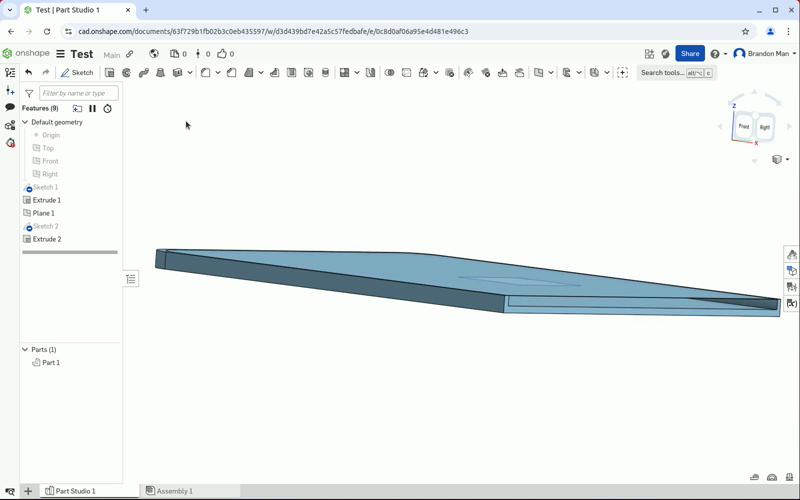
key(left, 3)
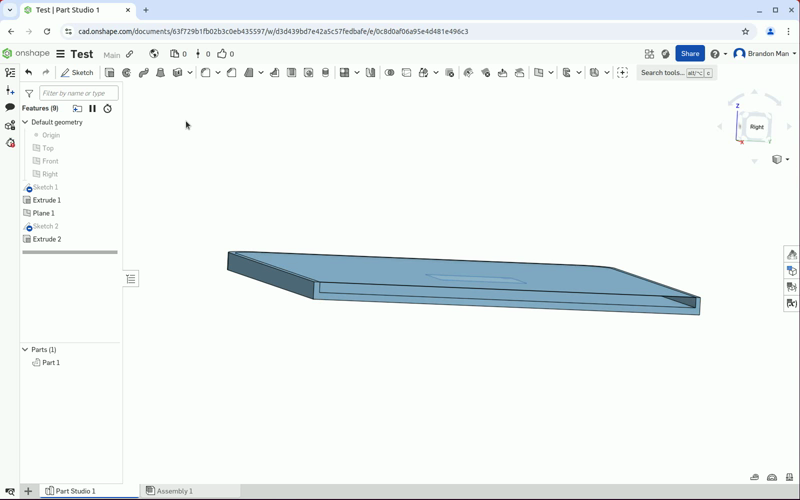
key(right, 3)
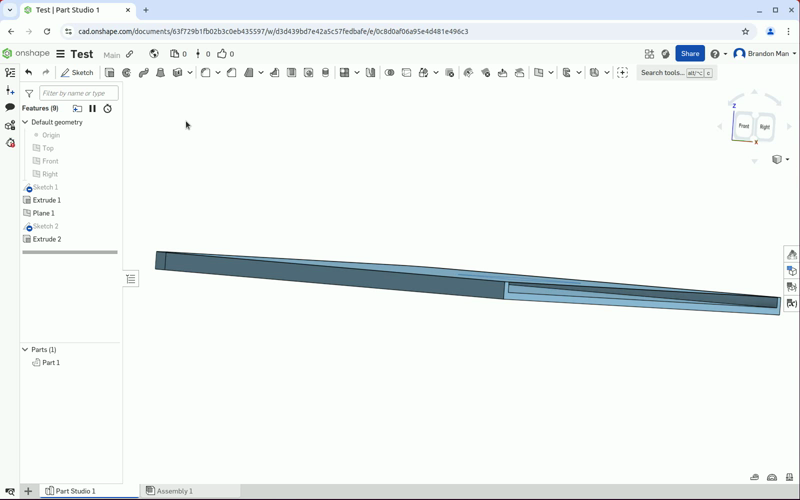
key(down, 3)
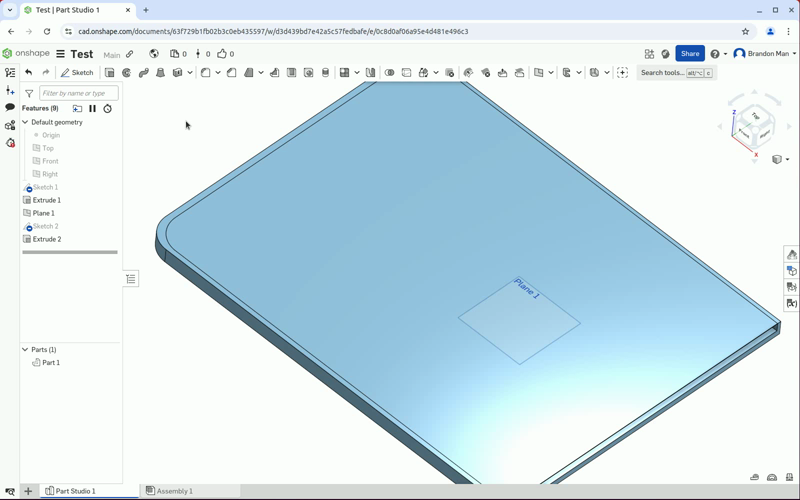
mouse_move(73, 189)
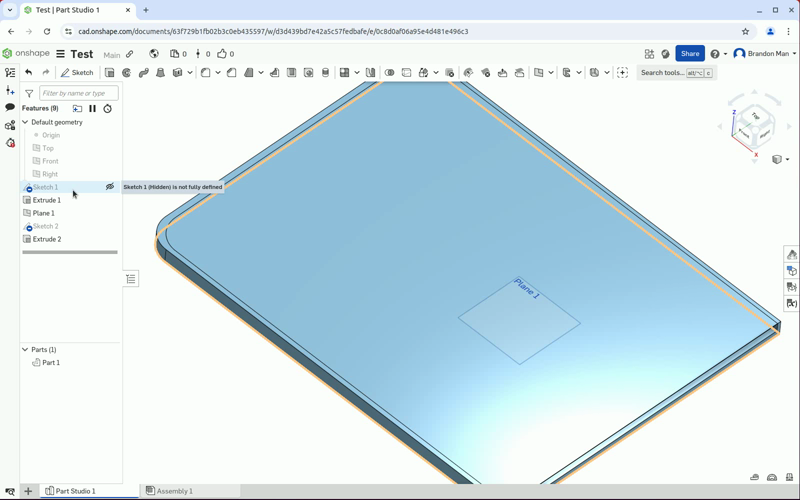
click(73, 189)